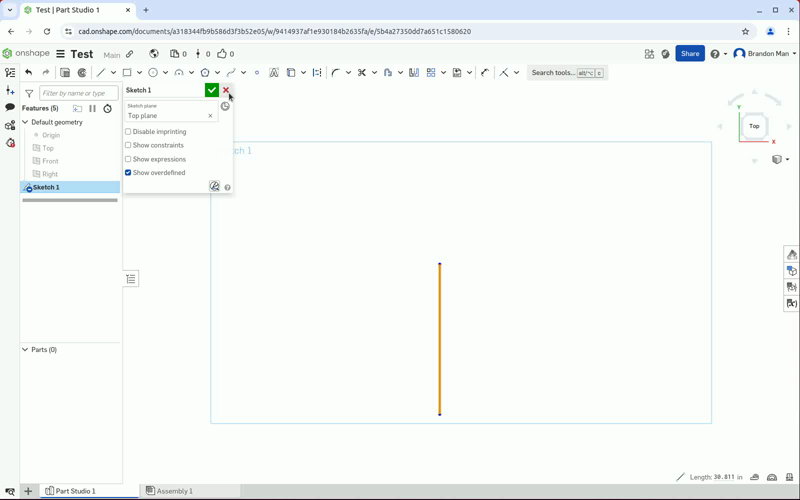
key(shift+h)
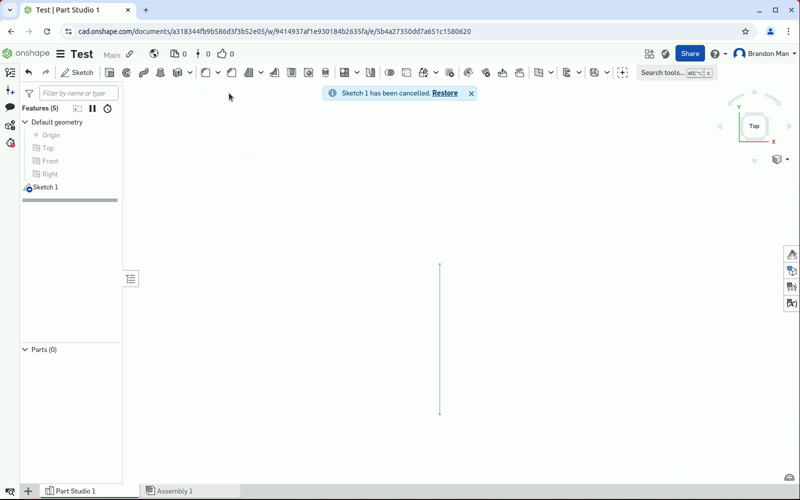
key(shift+s)
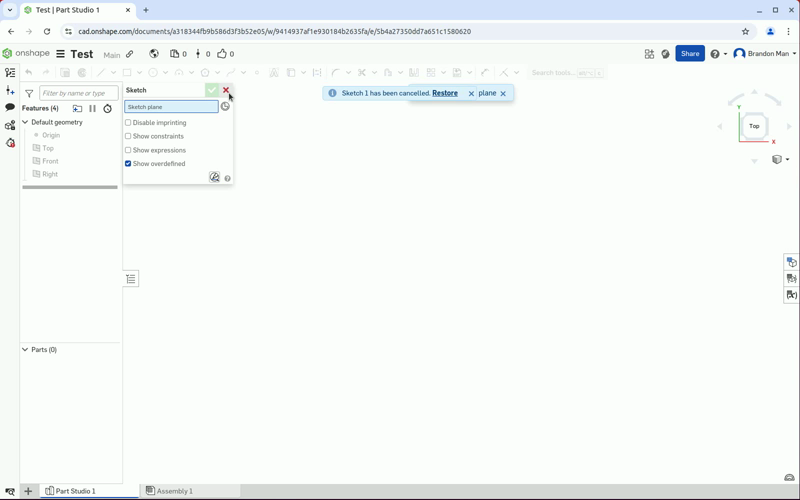
mouse_move(73, 150)
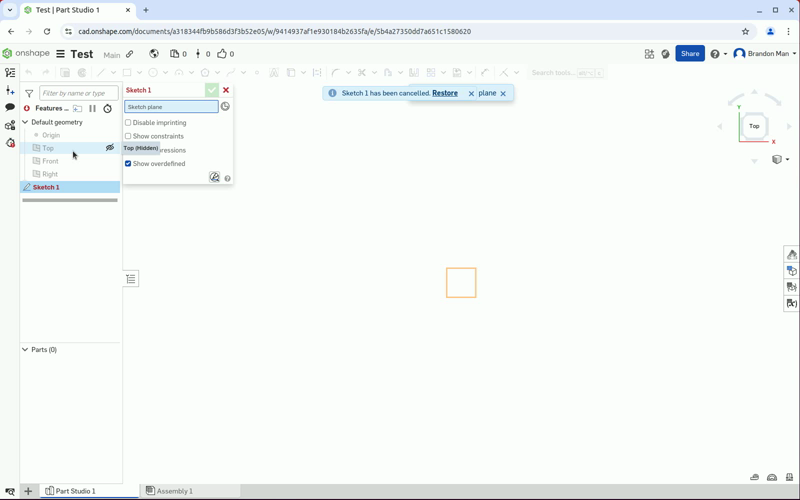
click(73, 150)
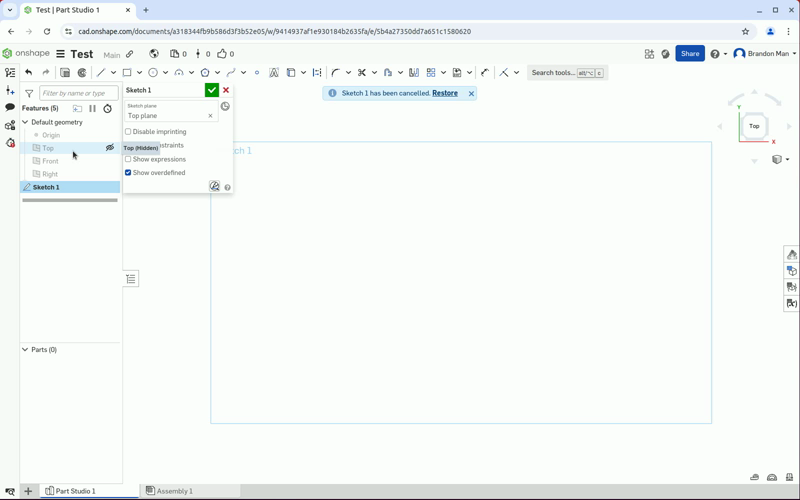
mouse_move(73, 352)
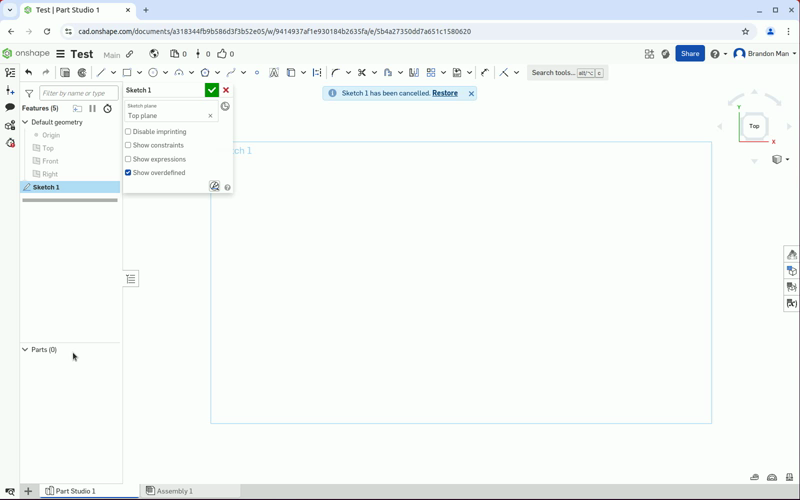
key(y)
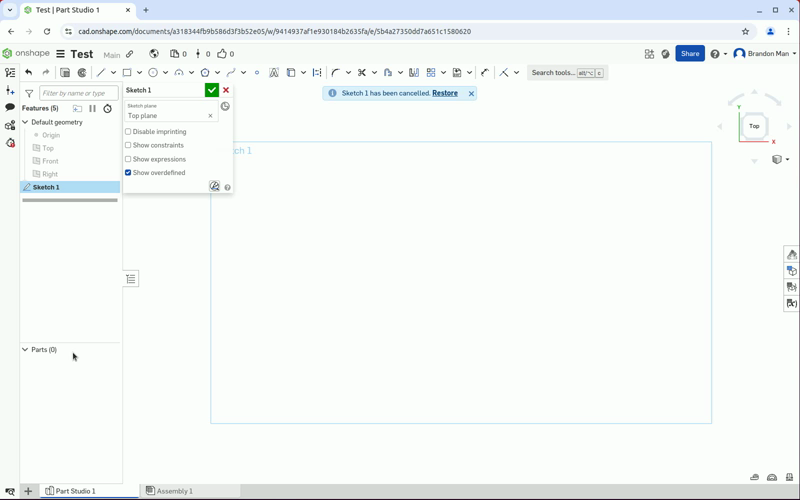
key(l)
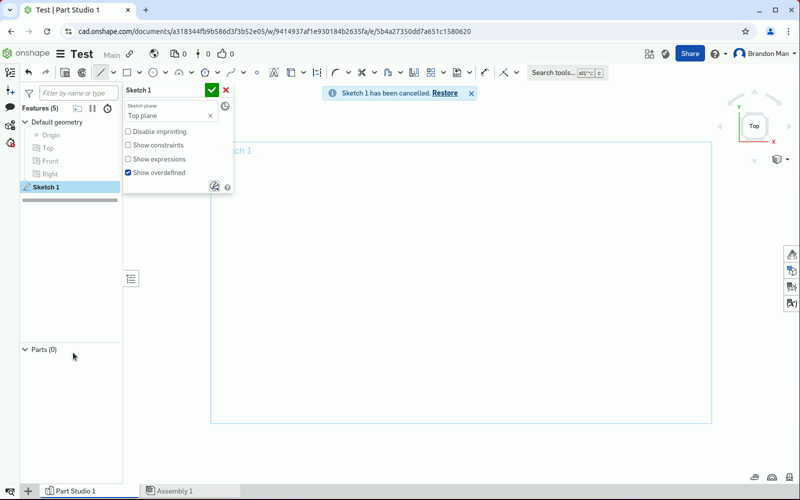
key_down(shift)
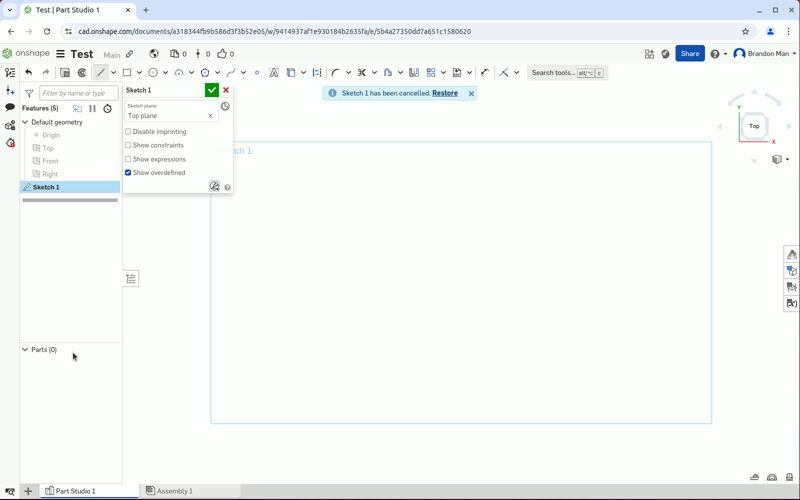
mouse_move(460, 282)
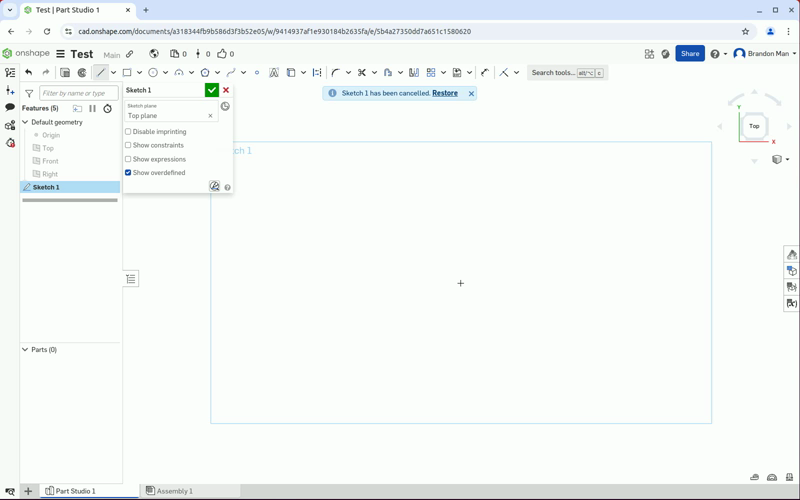
click(460, 282)
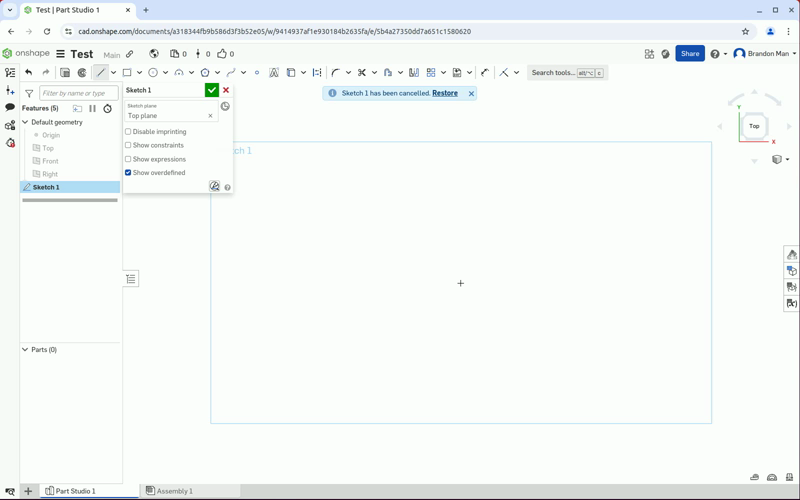
key_up(shift)
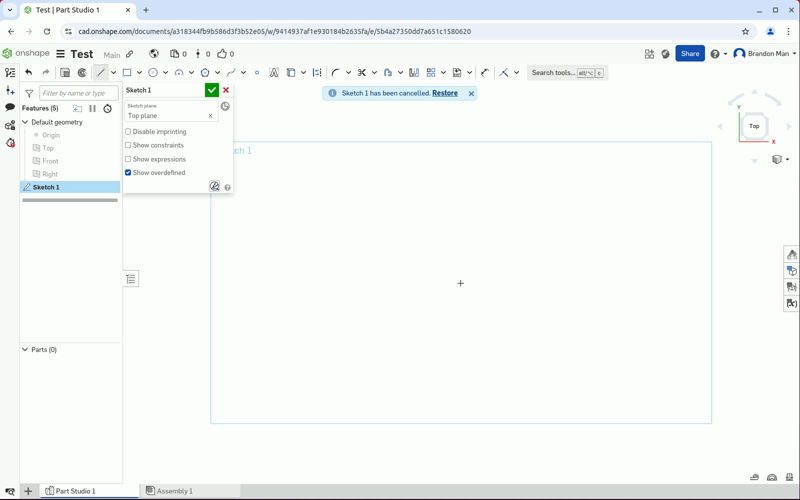
key_down(shift)
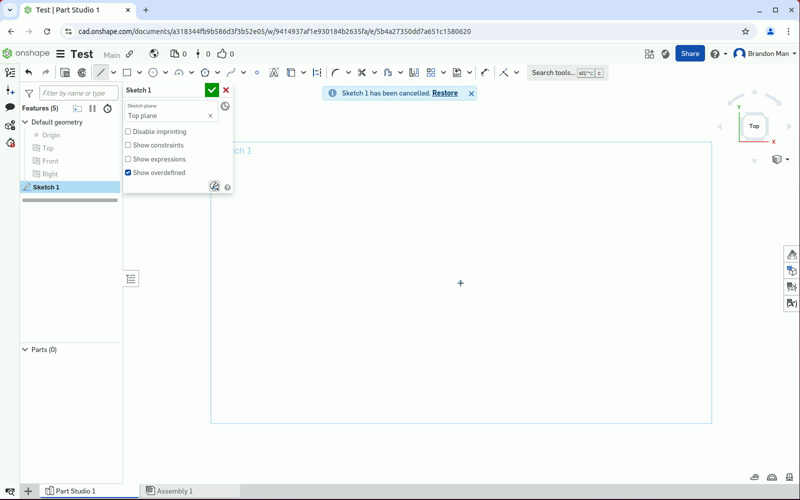
mouse_move(573, 282)
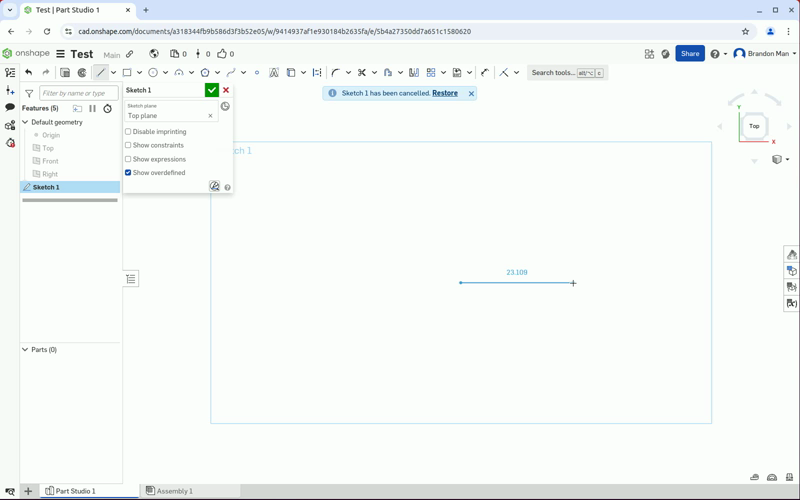
click(573, 282)
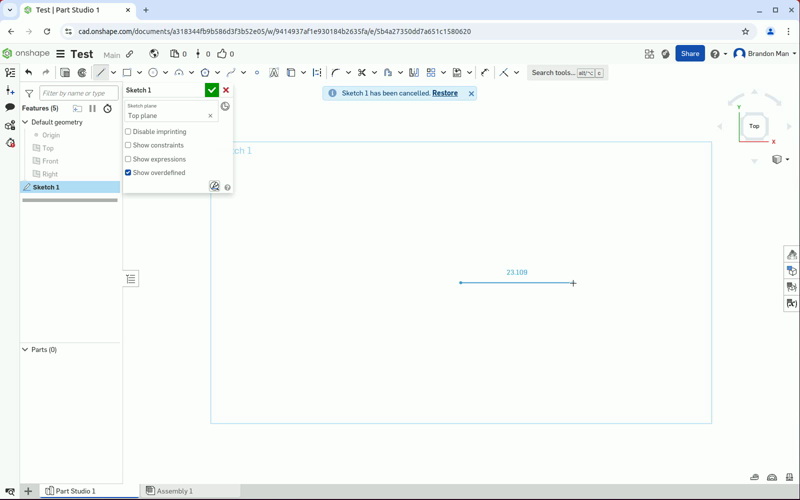
key_up(shift)
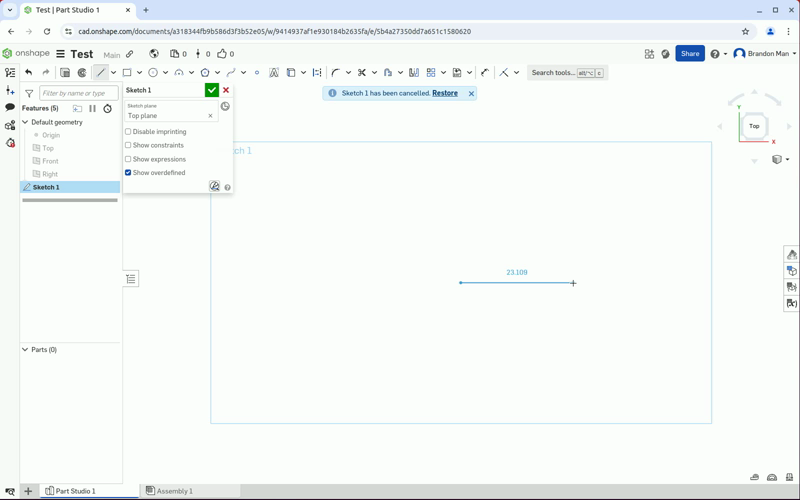
key_down(shift)
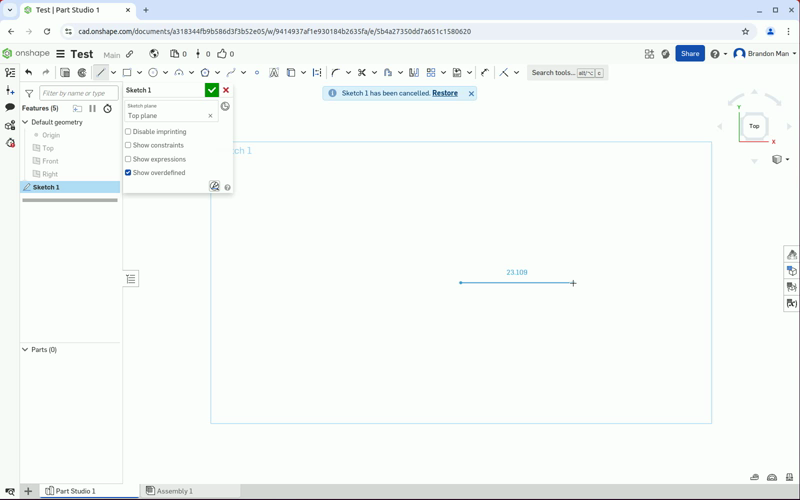
mouse_move(589, 282)
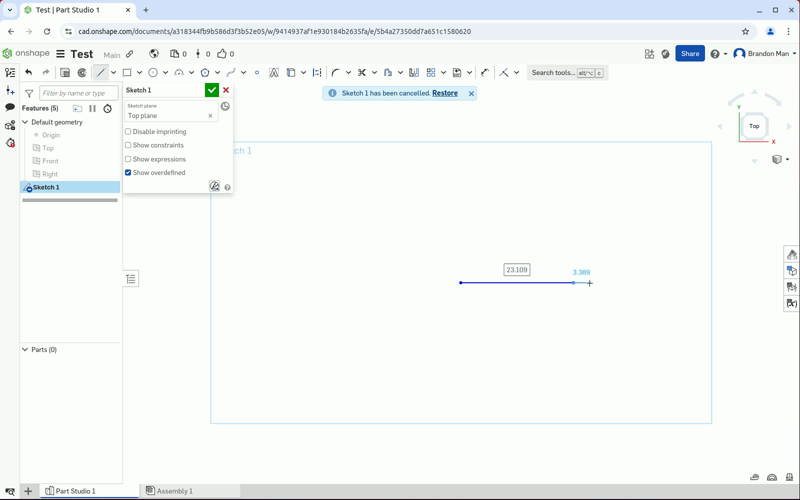
mouse_move(573, 226)
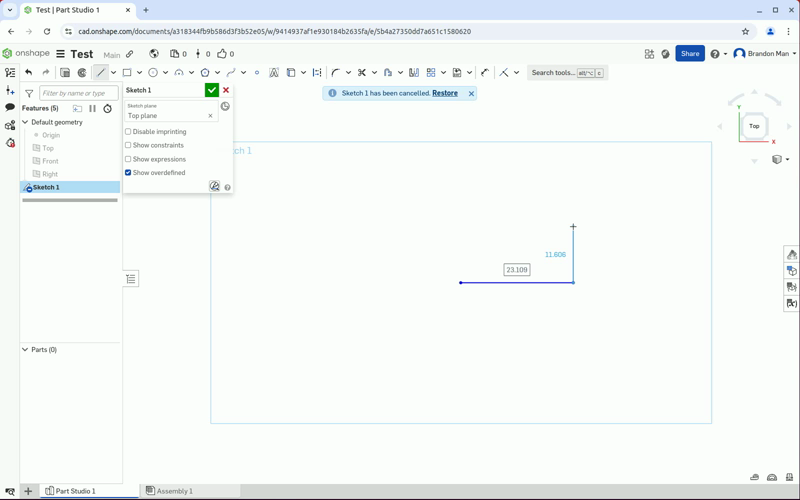
click(573, 226)
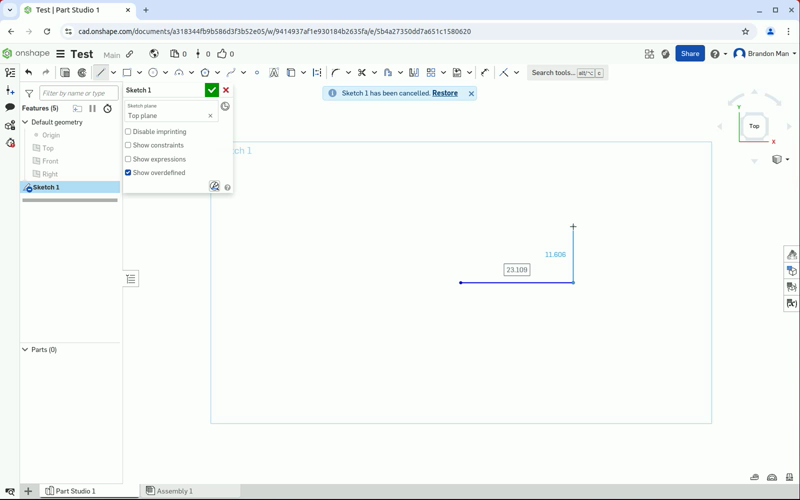
key_up(shift)
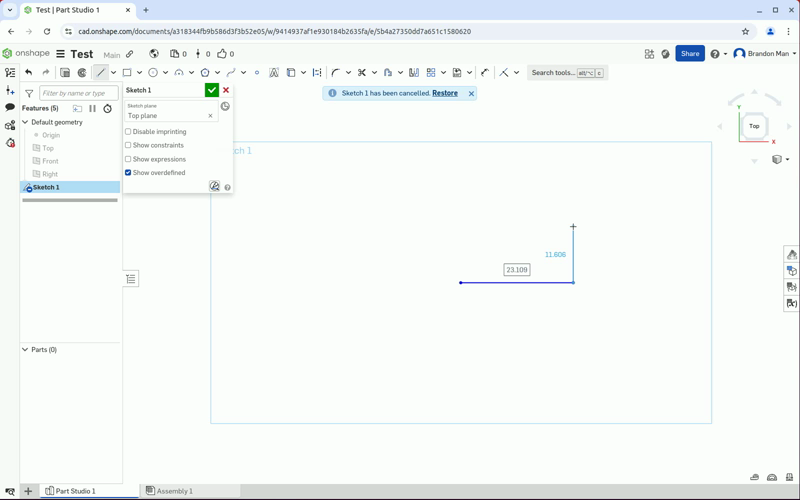
key_down(shift)
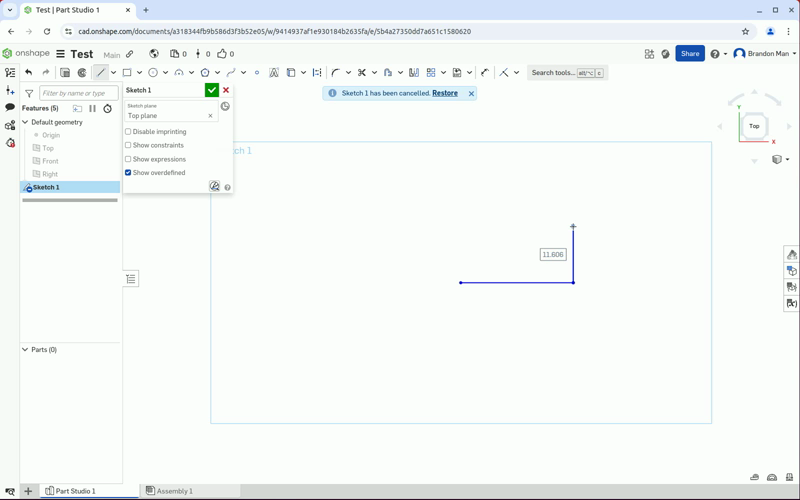
mouse_move(460, 226)
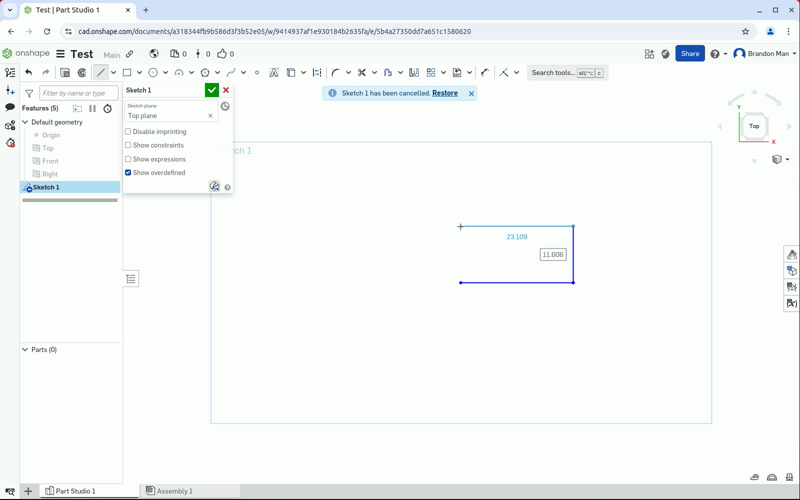
click(460, 226)
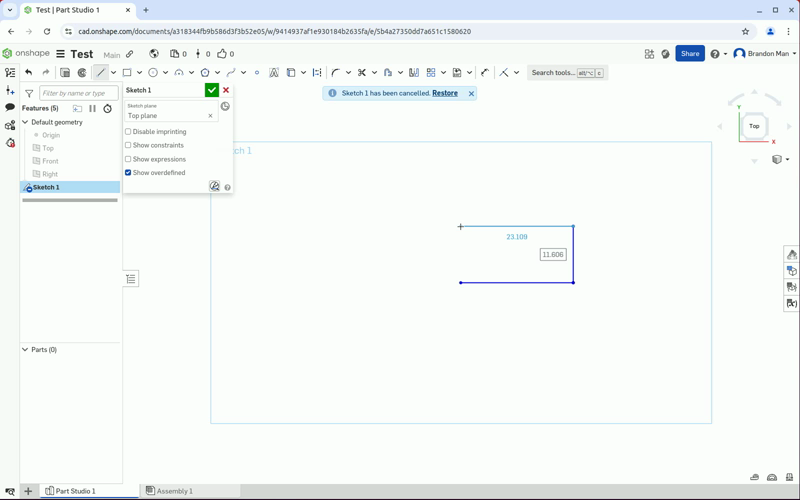
key_up(shift)
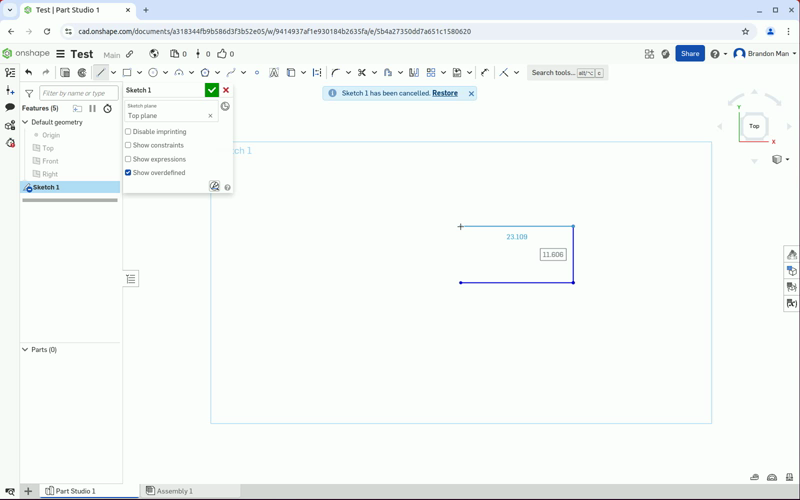
mouse_move(490, 226)
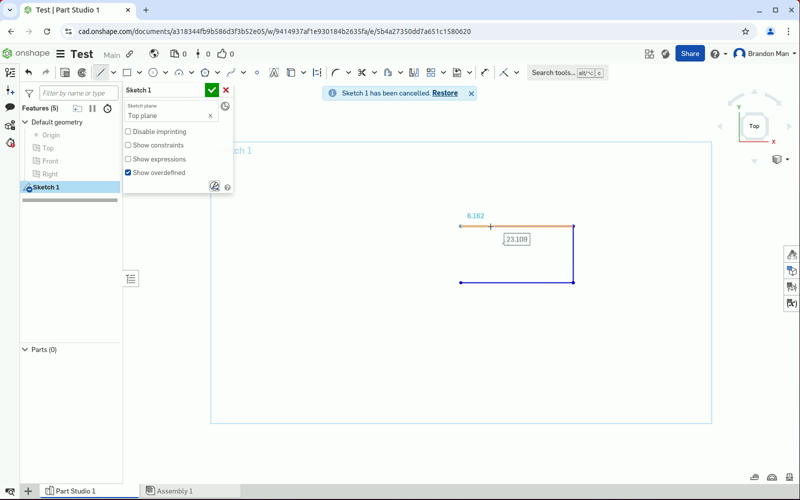
key_down(shift)
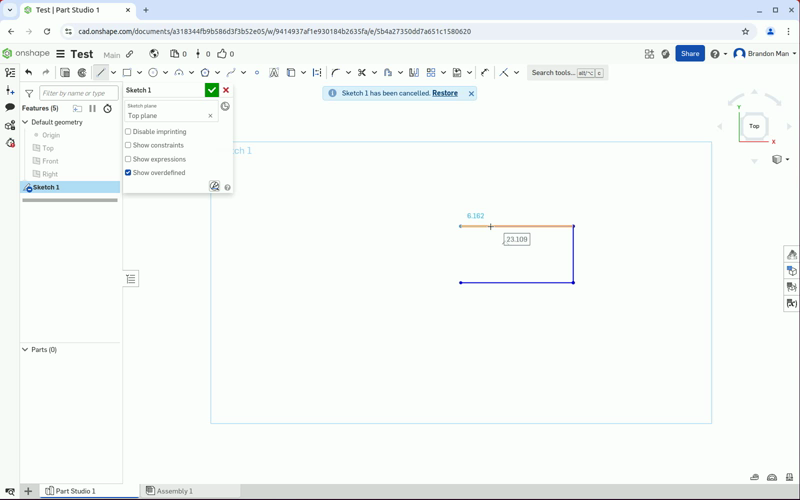
mouse_move(460, 282)
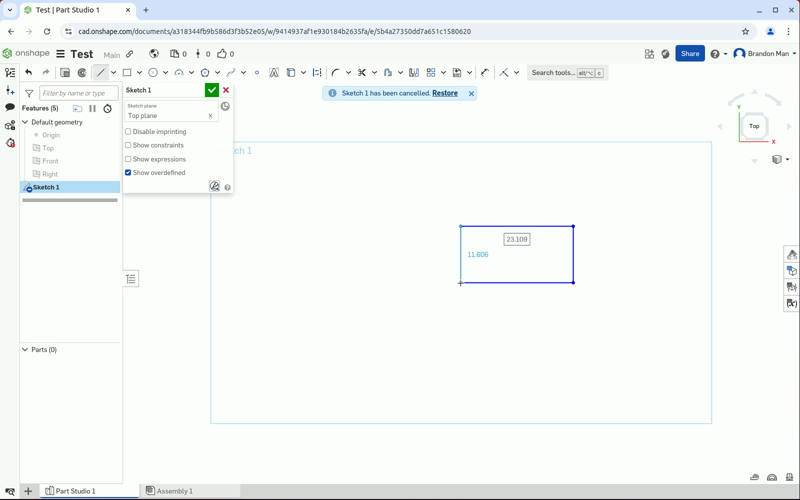
key_up(shift)
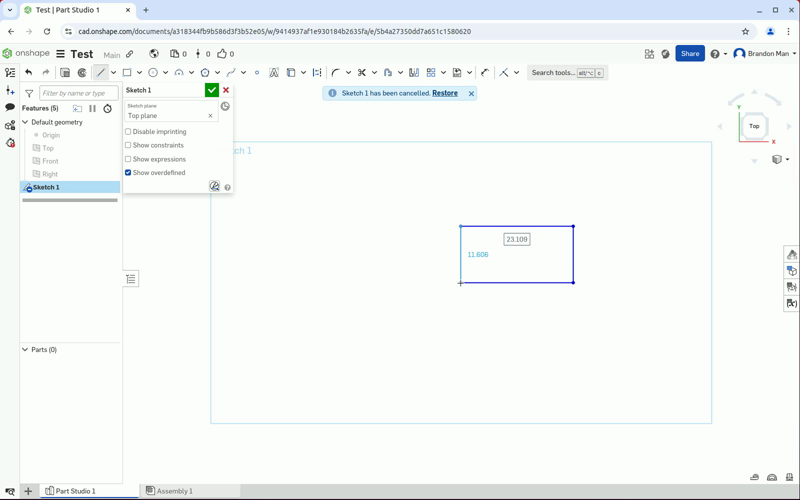
click(460, 282)
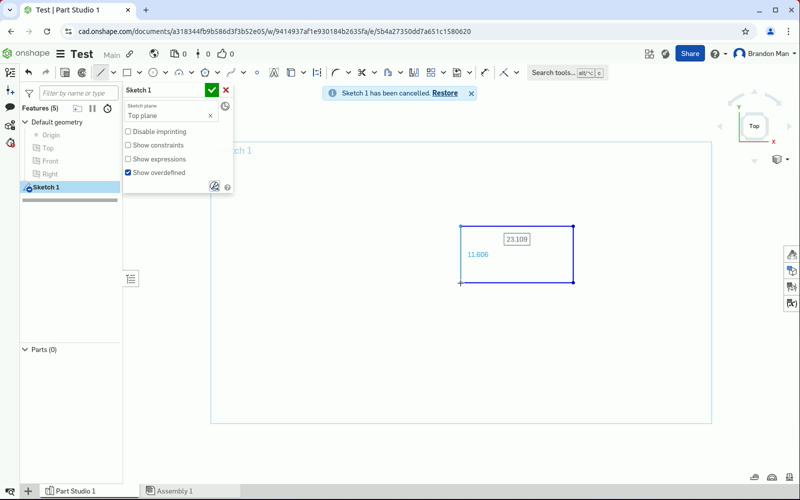
key(esc)
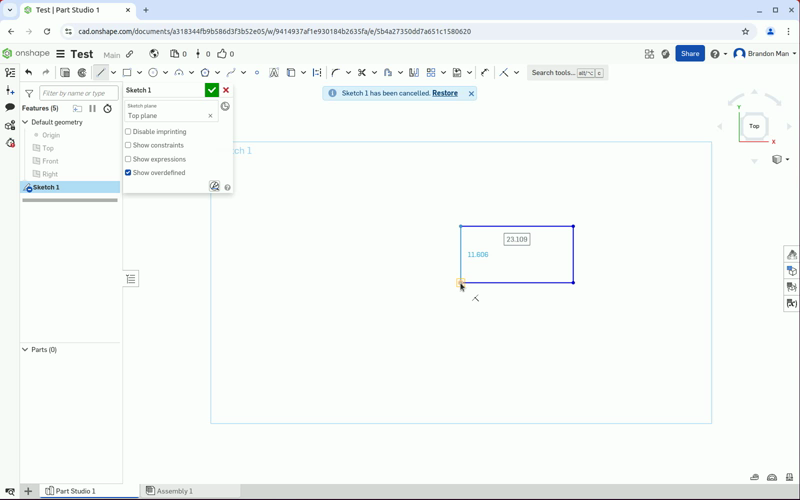
mouse_move(472, 269)
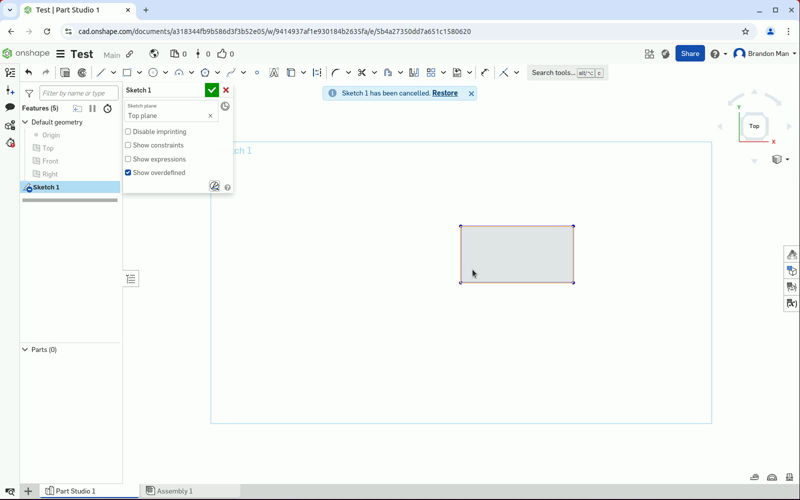
click(472, 269)
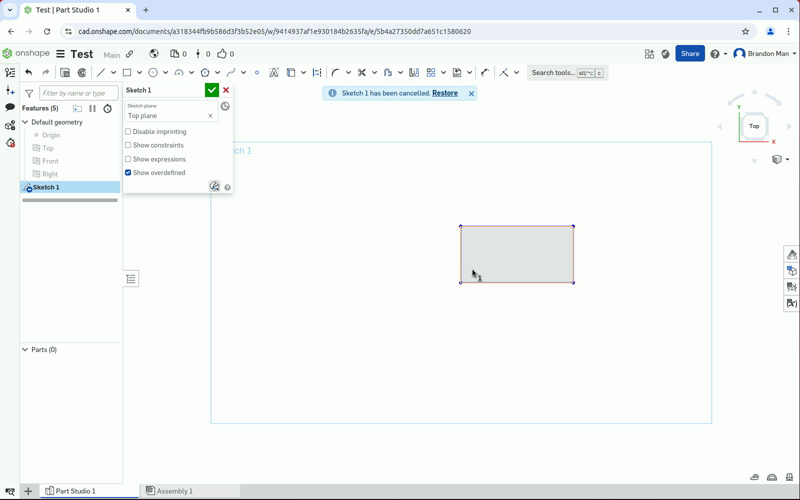
mouse_move(73, 352)
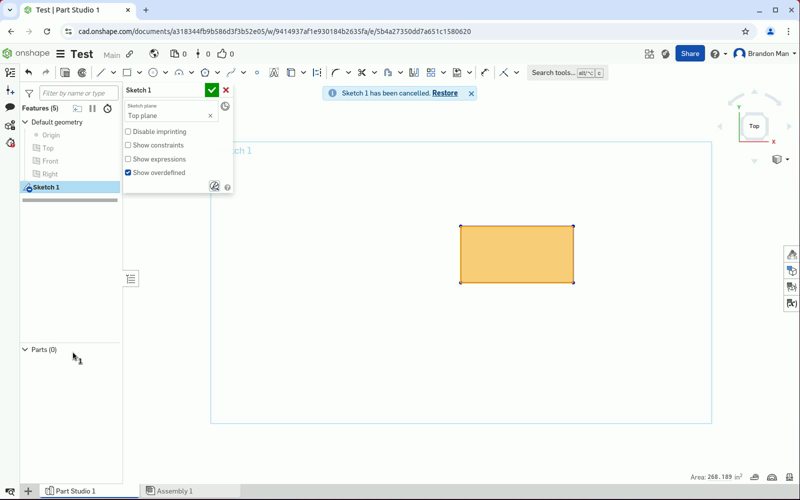
key(shift+y)
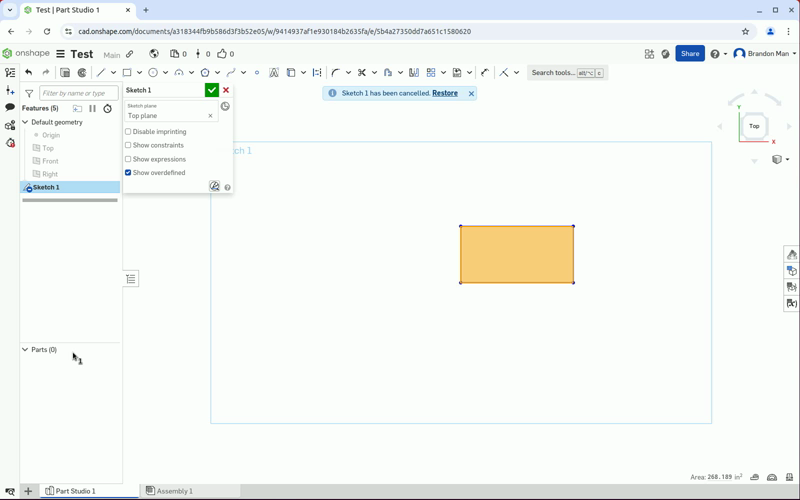
key(shift+e)
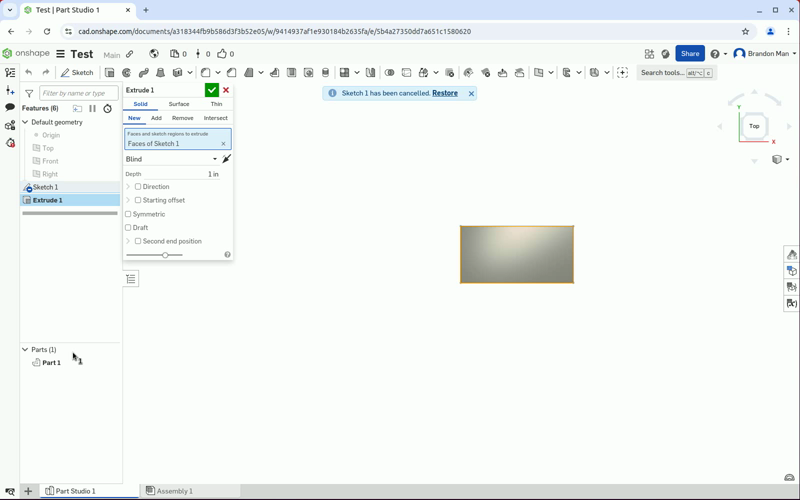
mouse_move(143, 106)
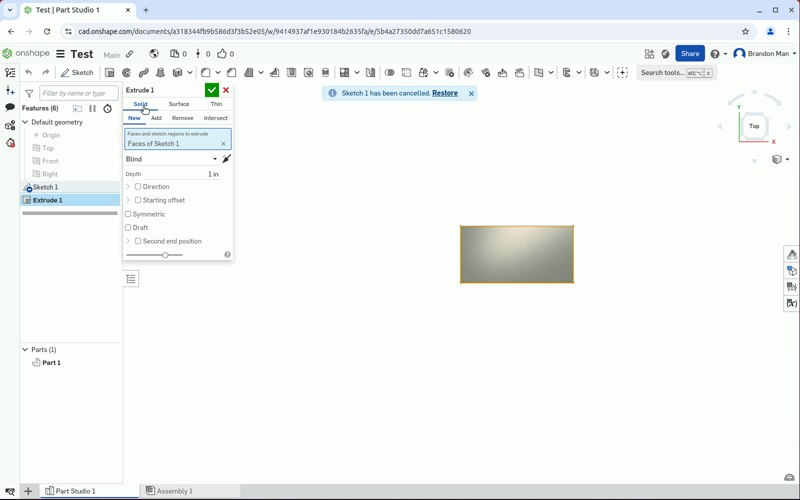
click(143, 106)
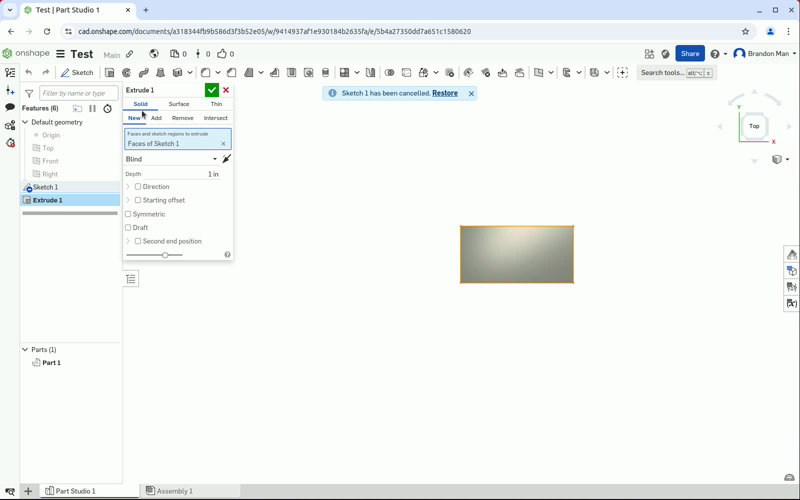
mouse_move(137, 120)
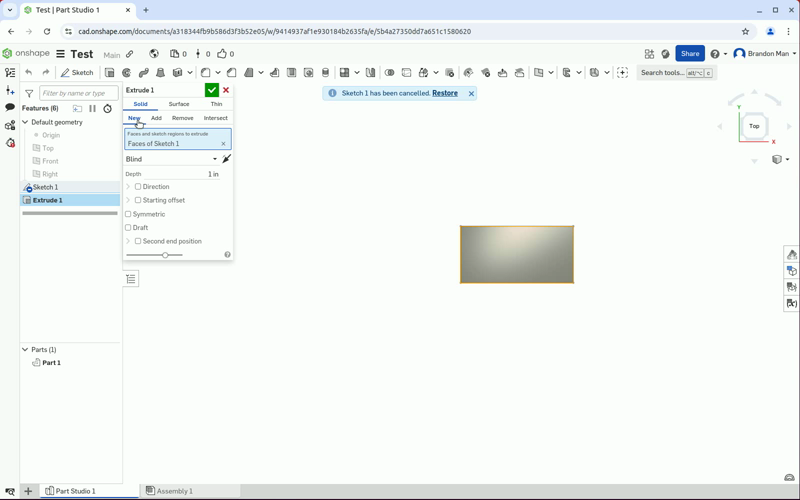
click(137, 120)
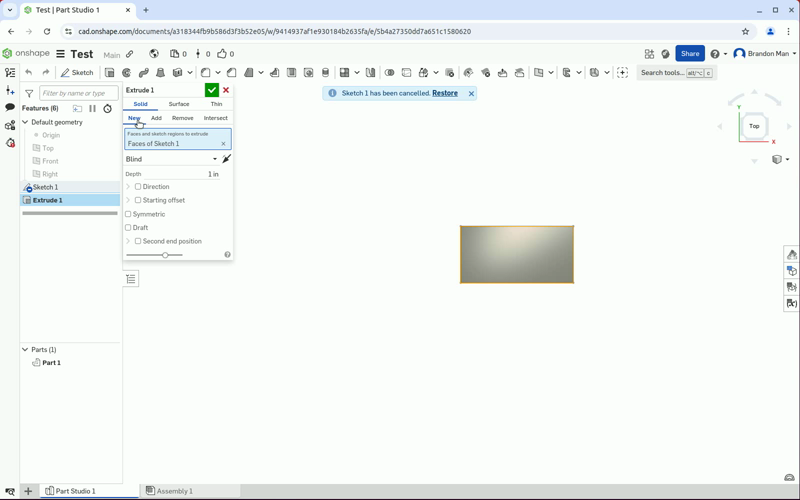
key(tab, 4)
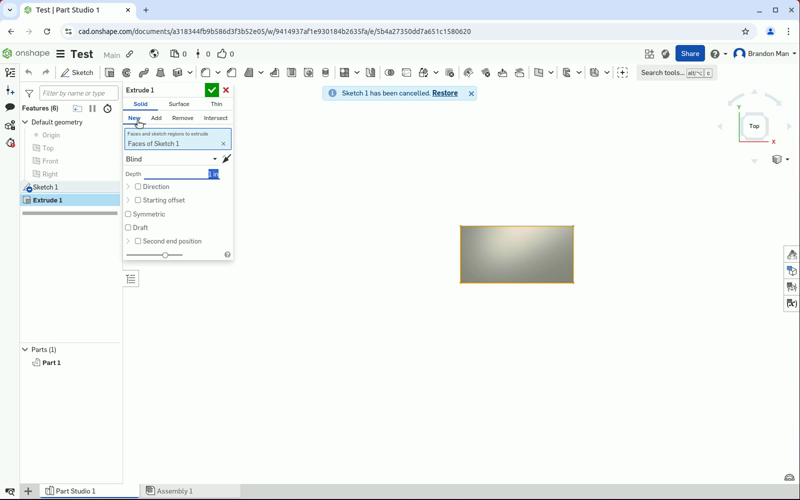
text(0.481)
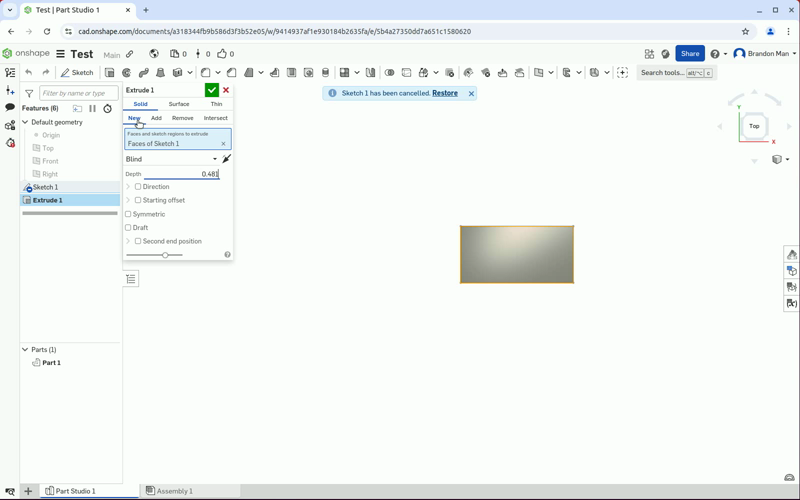
key(enter)
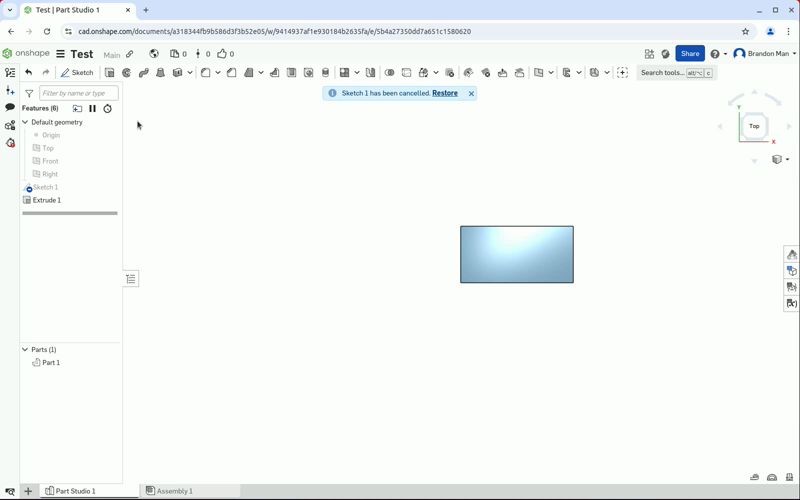
key(shift+h)
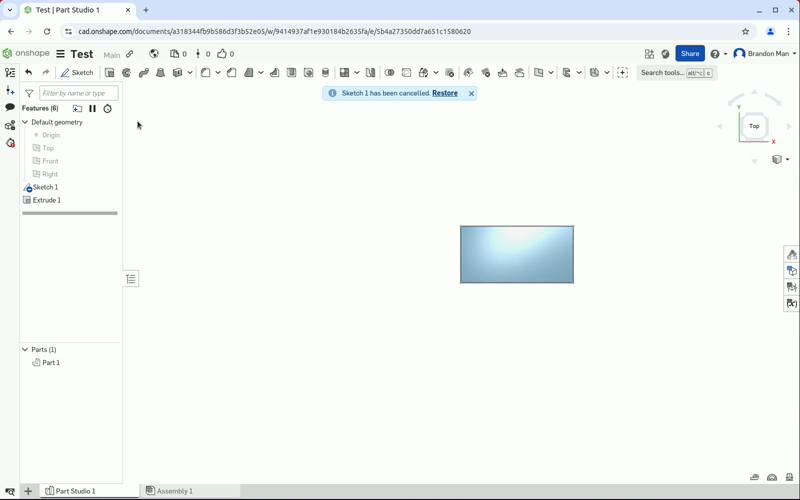
key(shift+h)
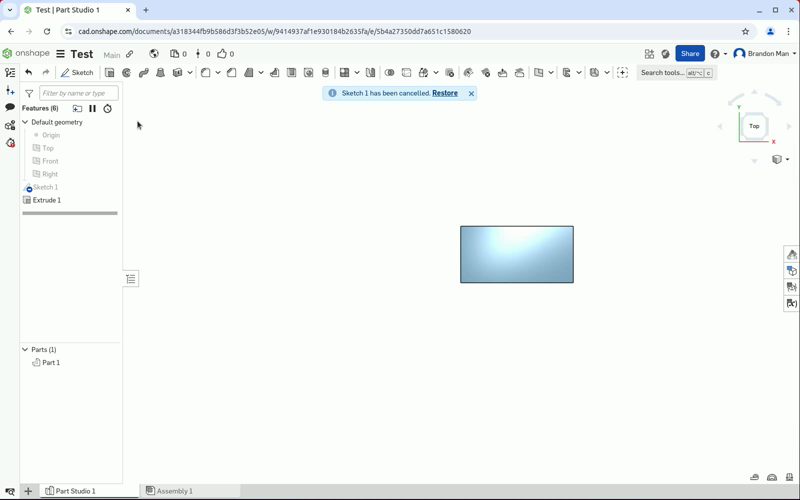
mouse_move(73, 189)
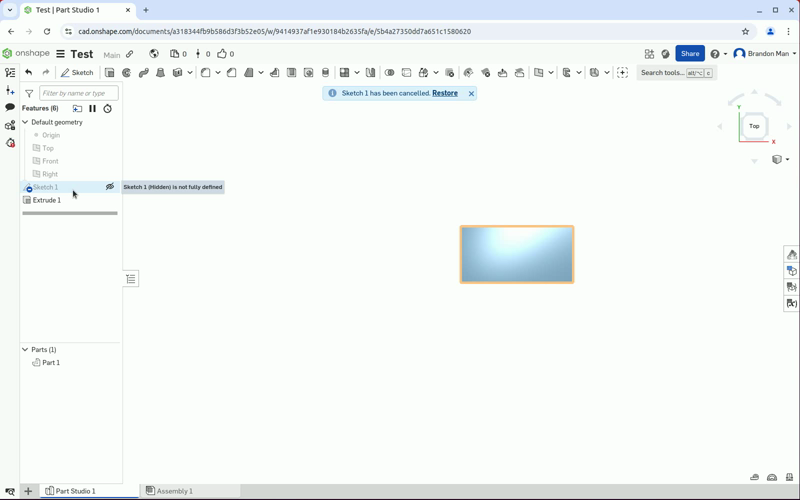
click(73, 189)
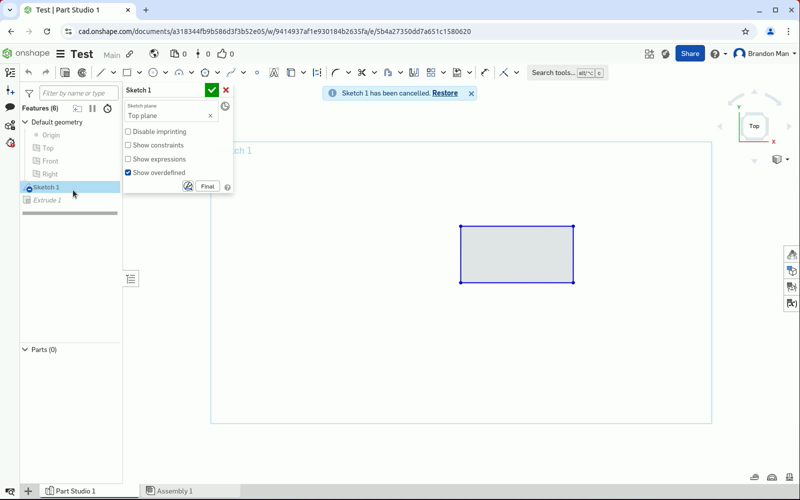
mouse_move(229, 92)
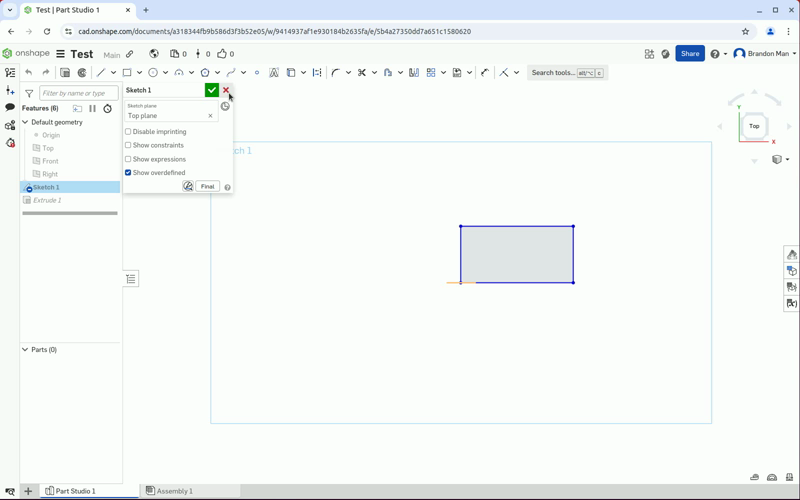
click(229, 92)
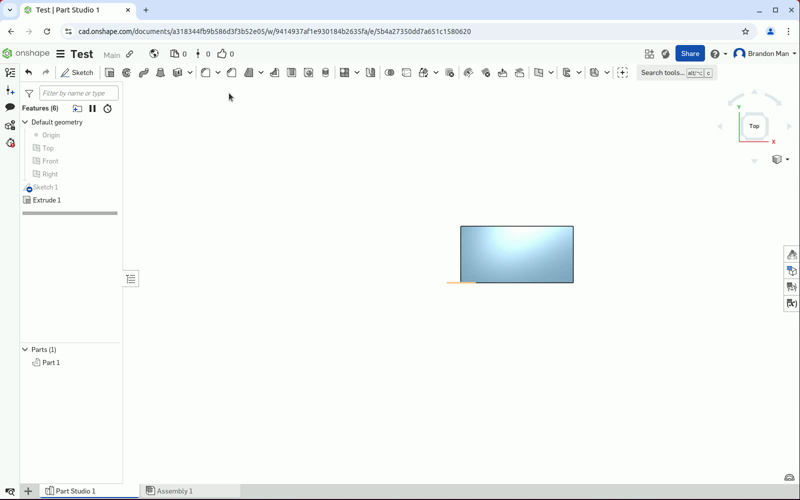
mouse_move(541, 75)
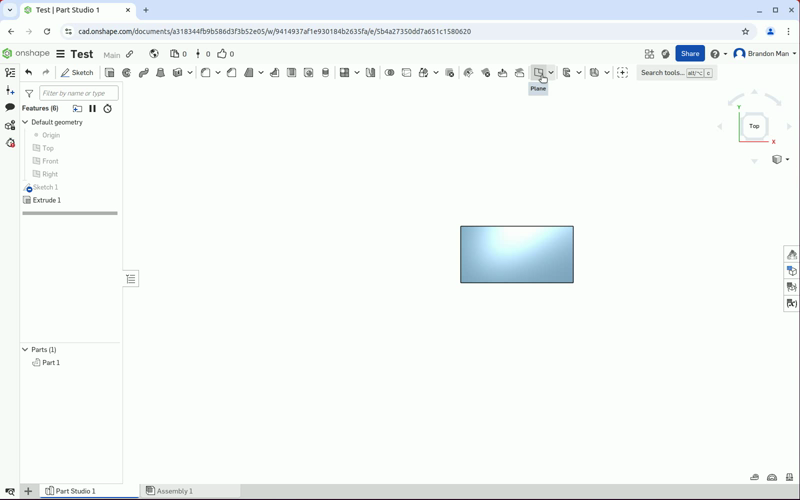
click(541, 75)
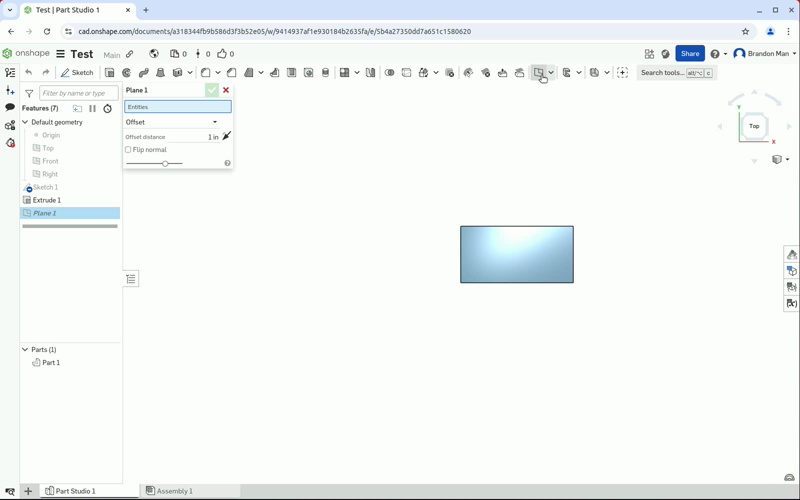
mouse_move(73, 150)
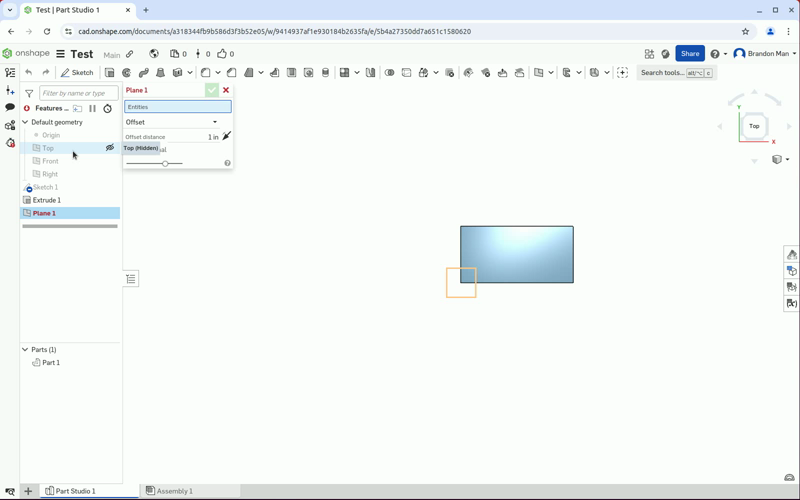
click(73, 150)
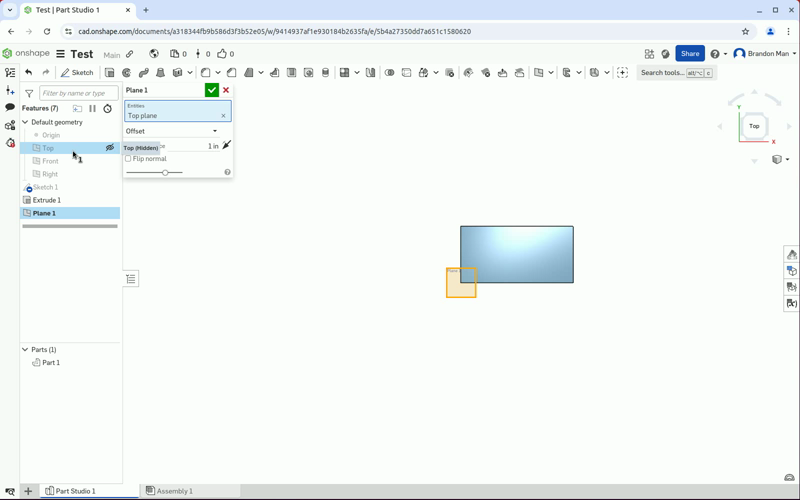
key(tab, 2)
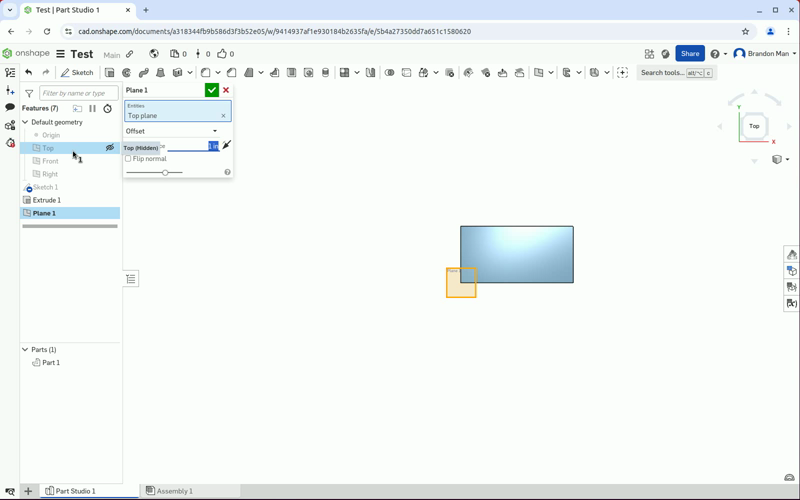
text(0.493)
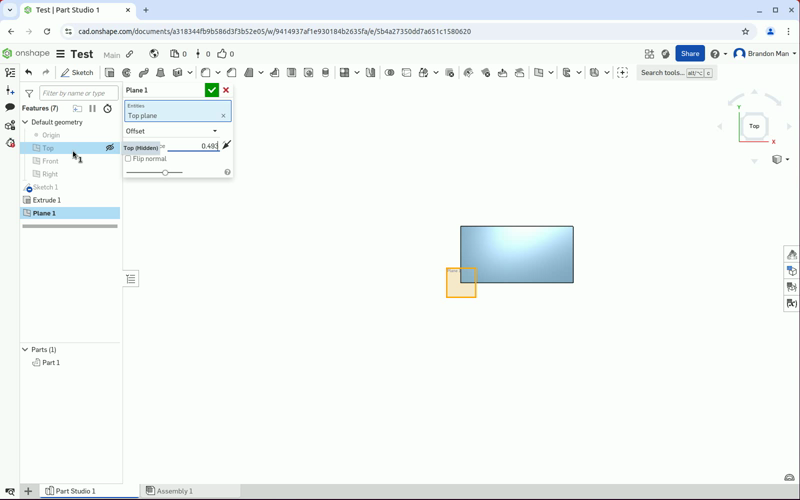
key(enter, 2)
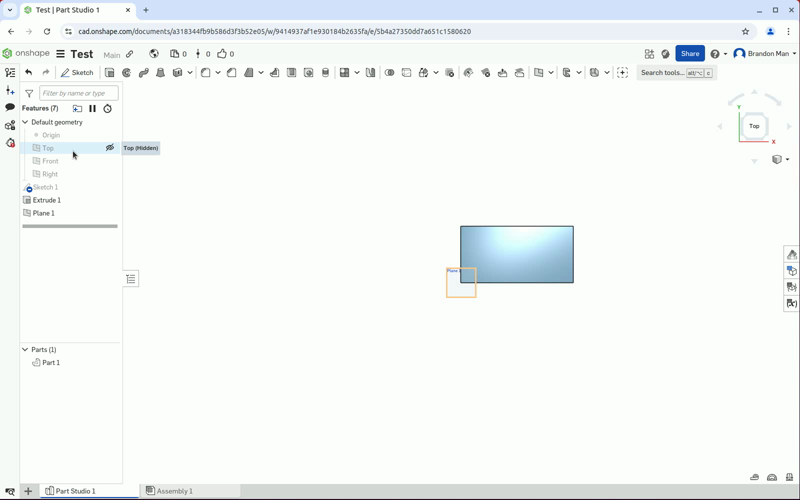
key(shift+s)
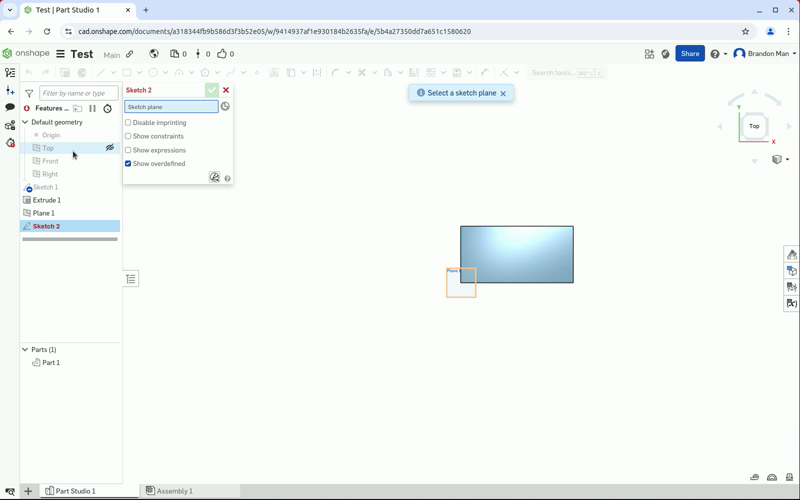
mouse_move(73, 215)
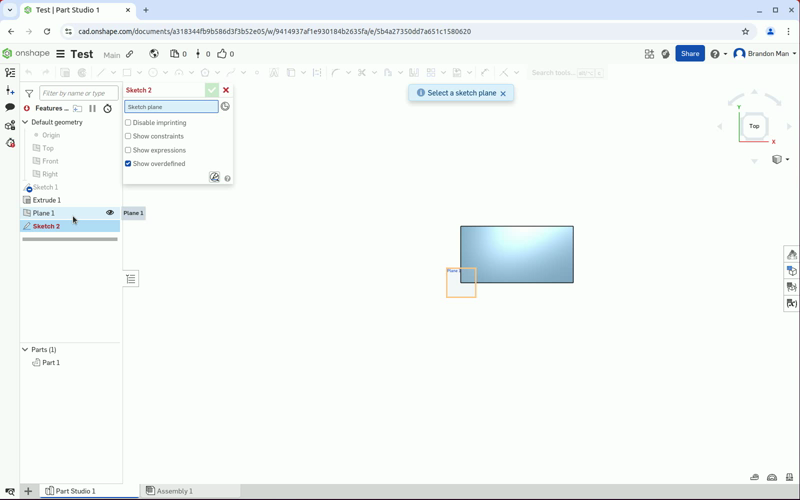
click(73, 215)
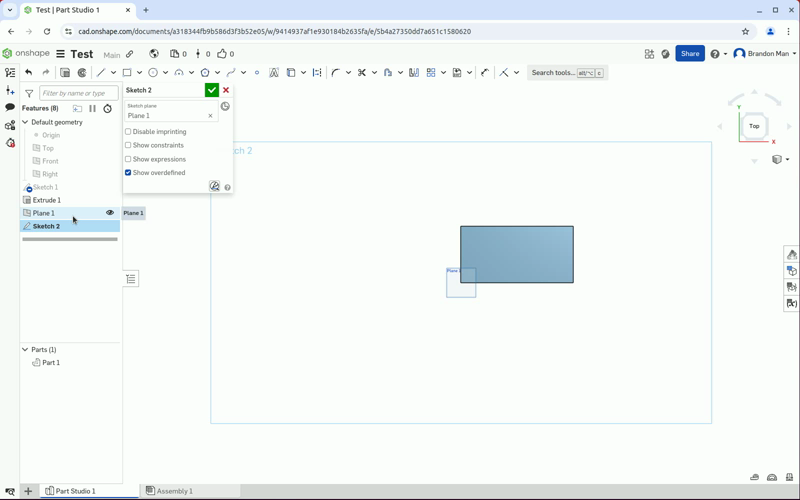
mouse_move(73, 352)
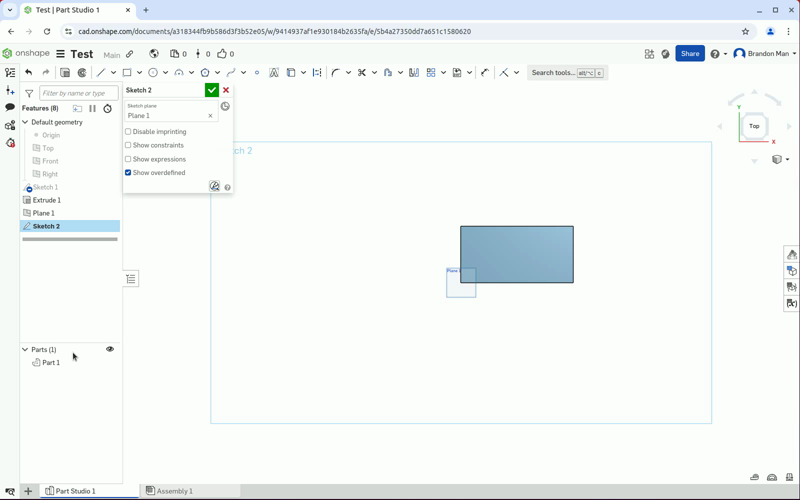
key(y)
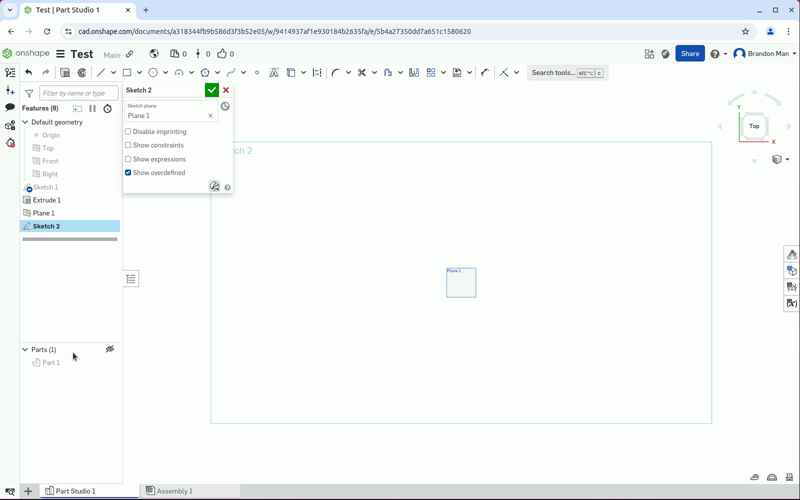
key(l)
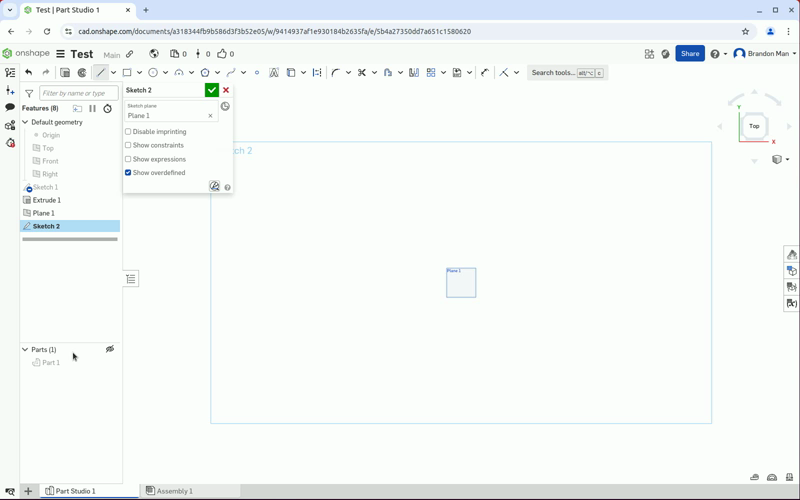
key_down(shift)
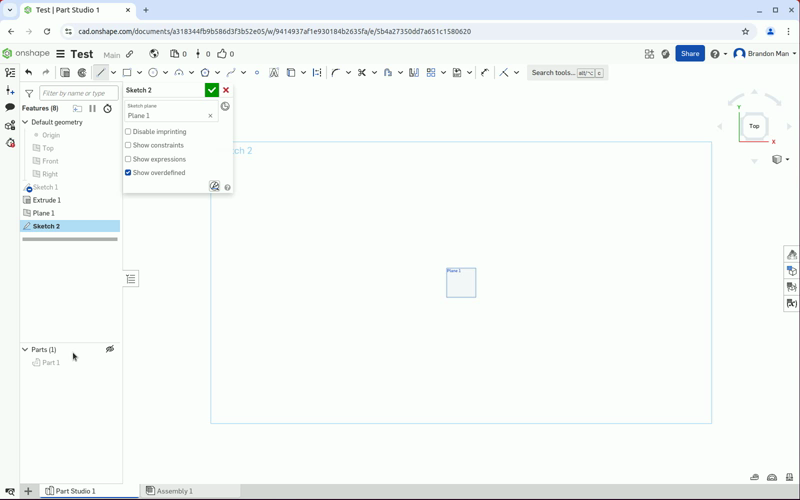
mouse_move(460, 282)
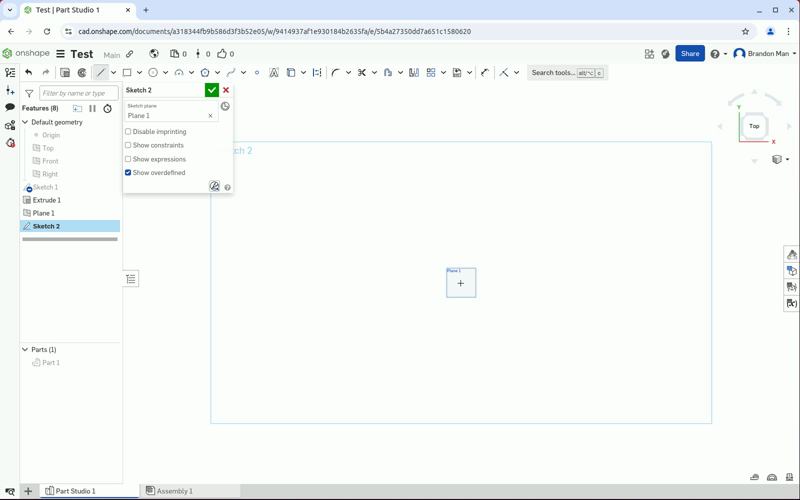
click(460, 282)
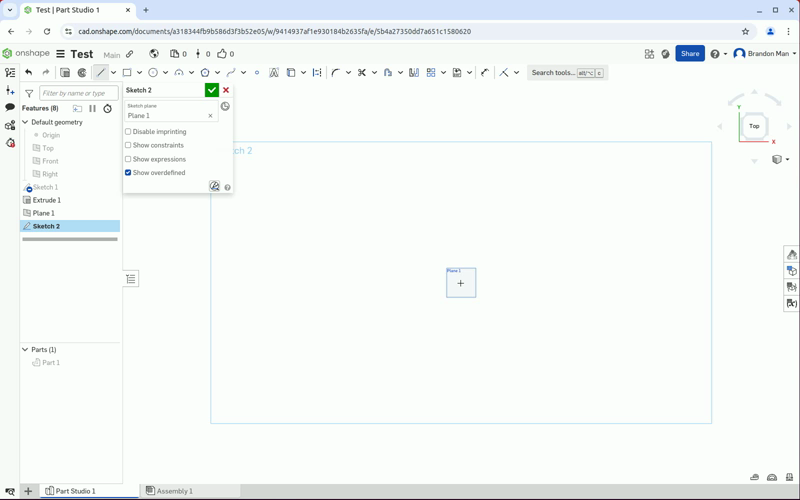
key_up(shift)
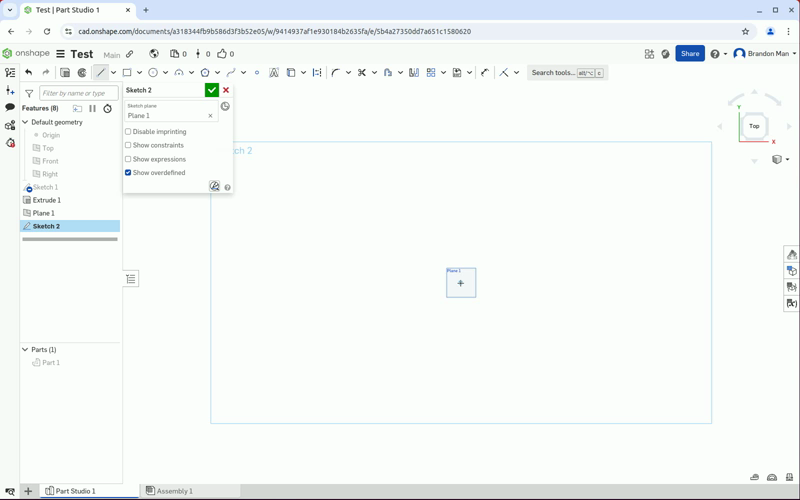
key_down(shift)
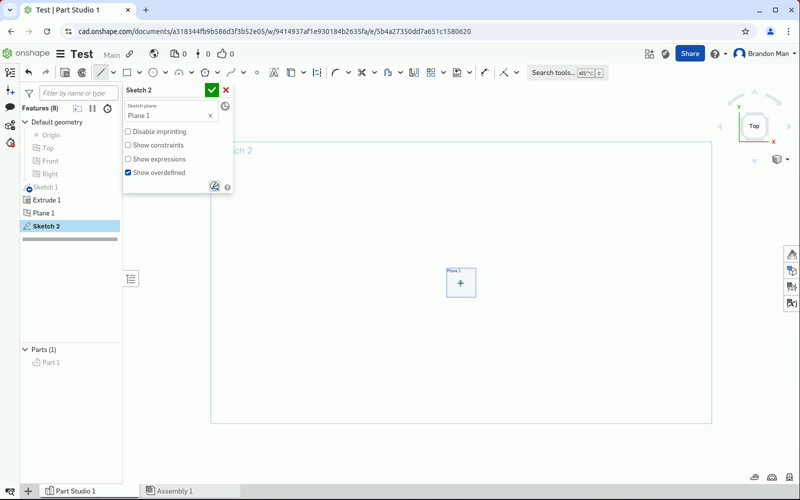
mouse_move(573, 282)
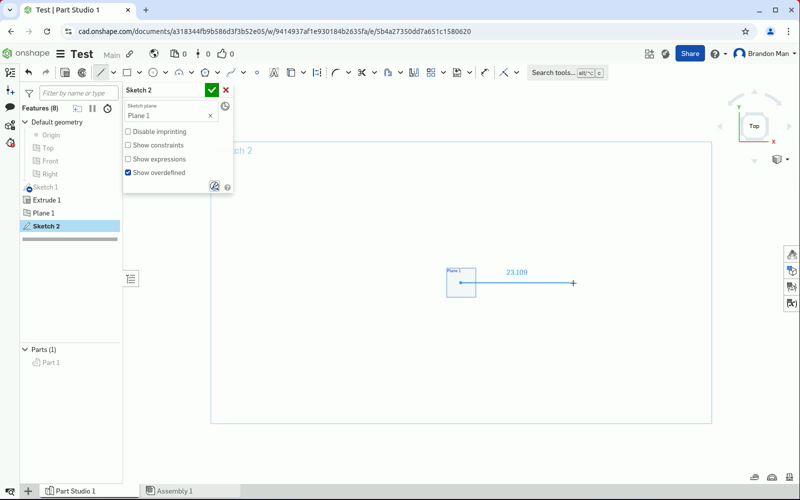
click(573, 282)
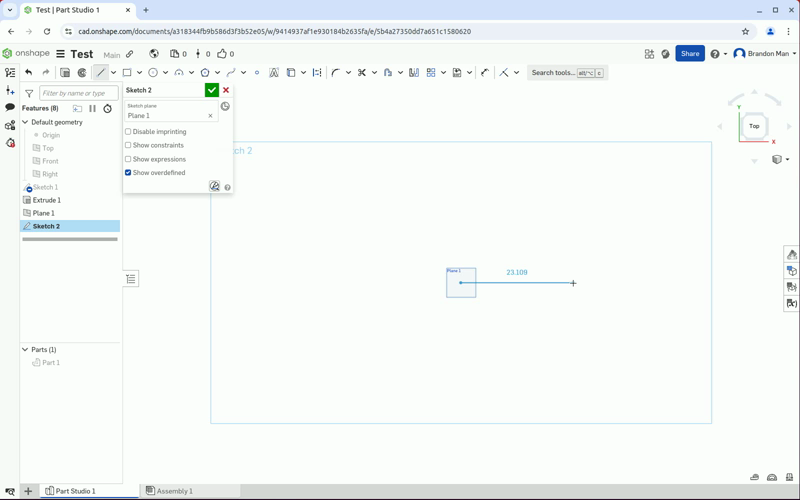
key_up(shift)
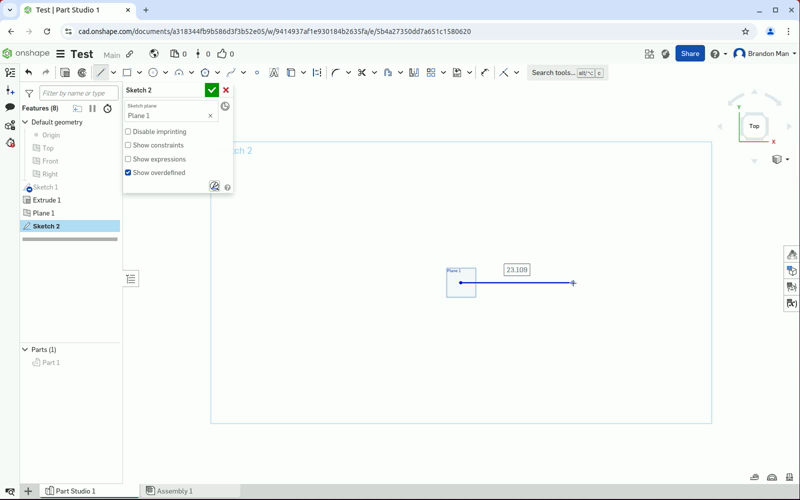
key_down(shift)
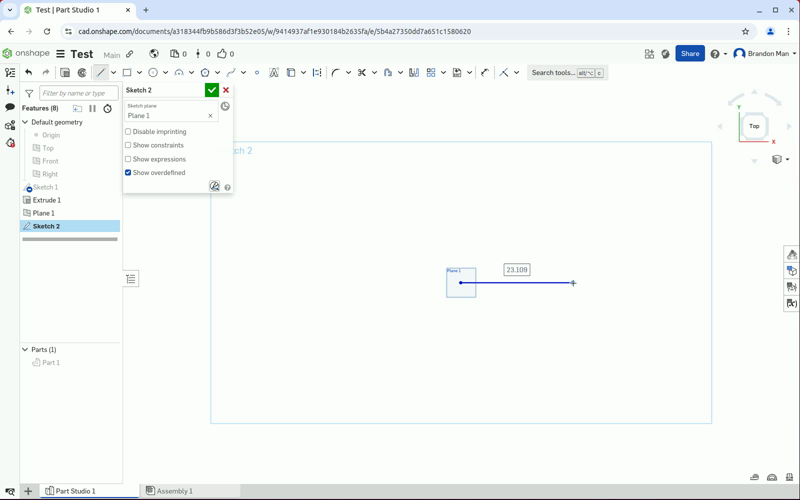
mouse_move(589, 282)
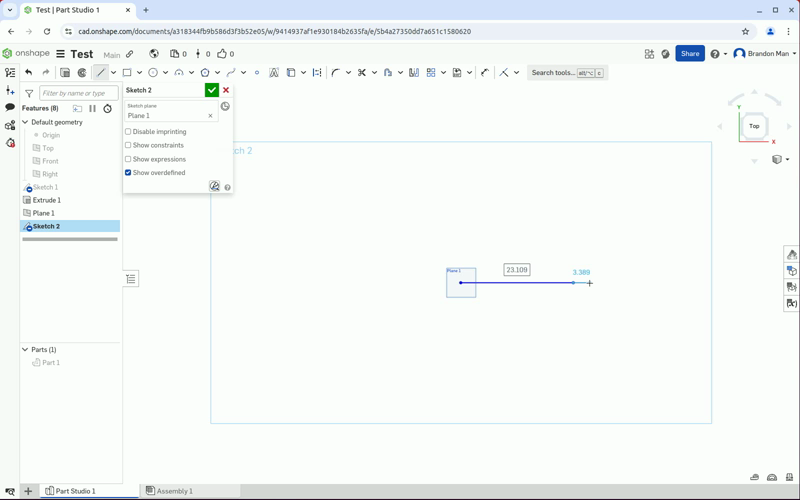
mouse_move(573, 270)
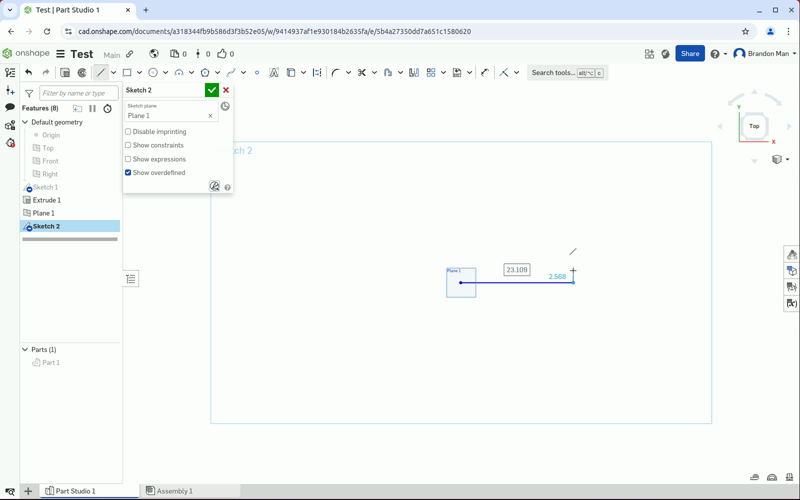
click(573, 270)
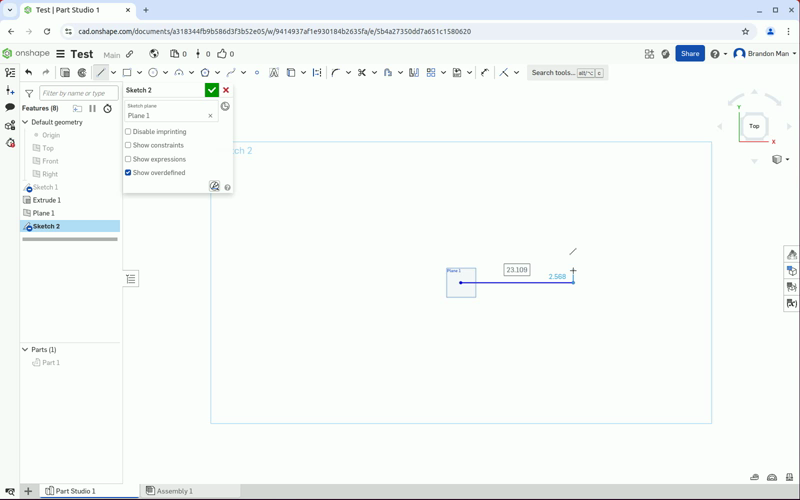
key_up(shift)
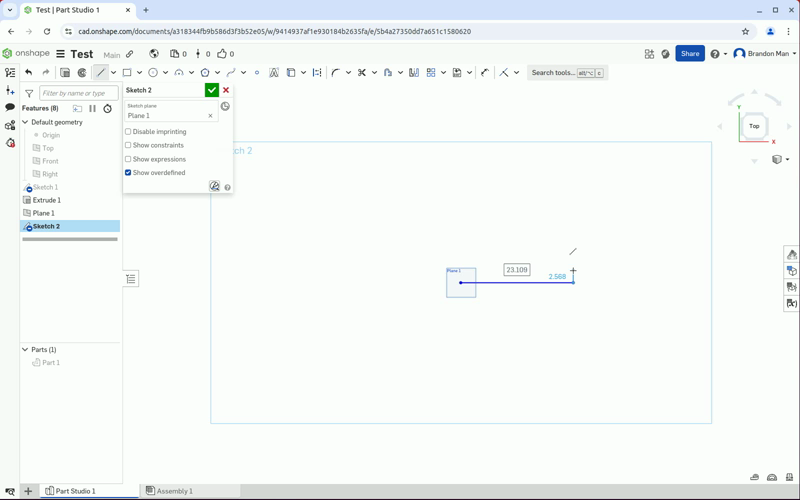
key_down(shift)
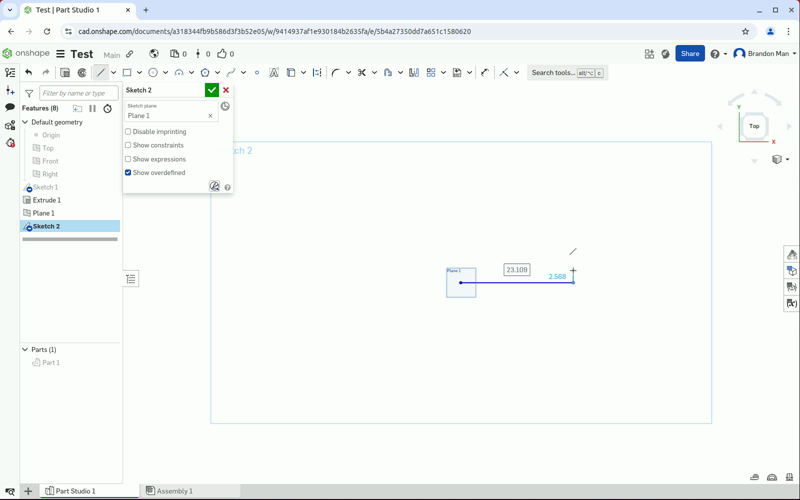
mouse_move(460, 270)
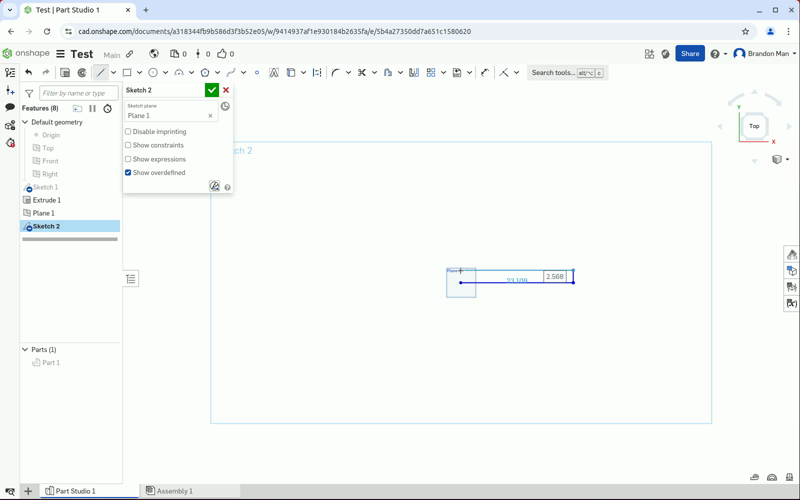
click(460, 270)
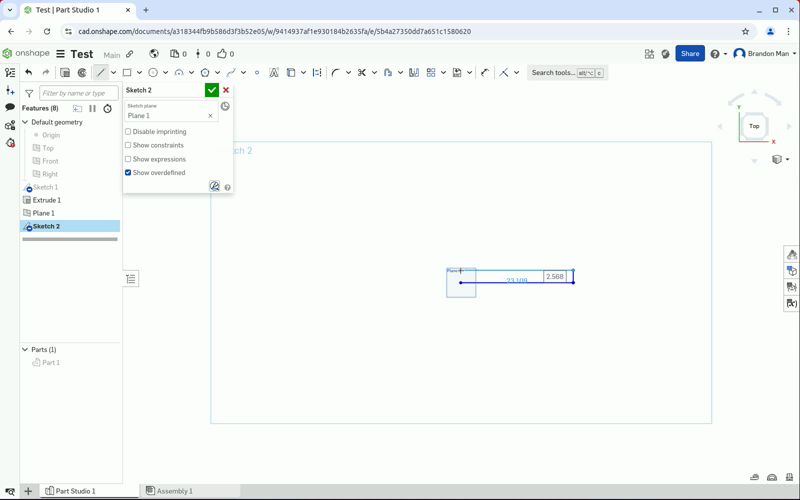
key_up(shift)
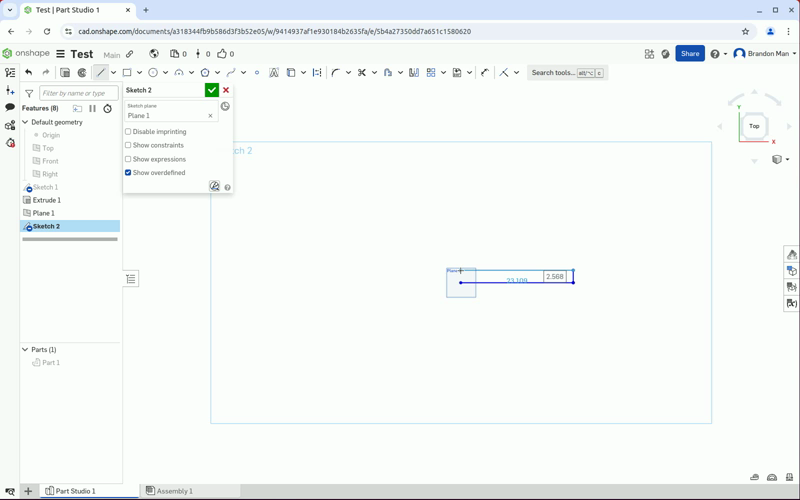
mouse_move(490, 270)
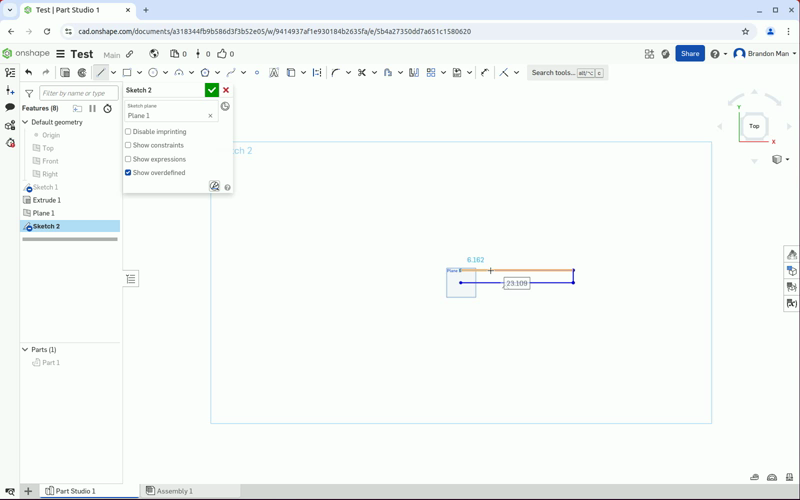
key_down(shift)
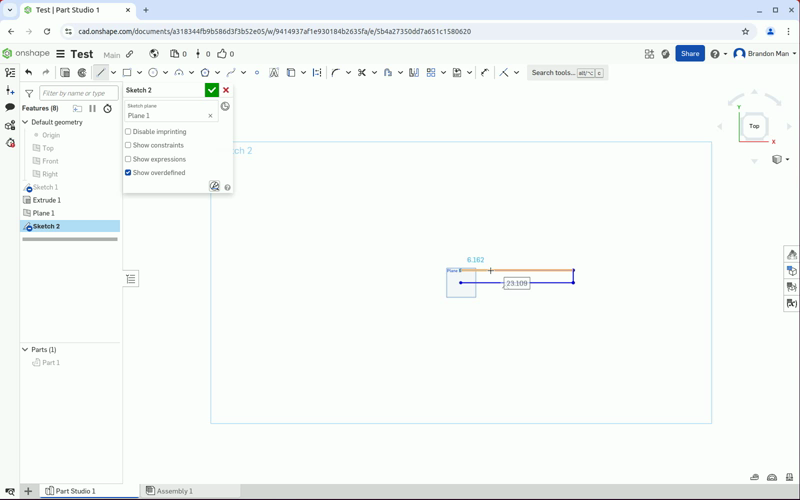
mouse_move(460, 282)
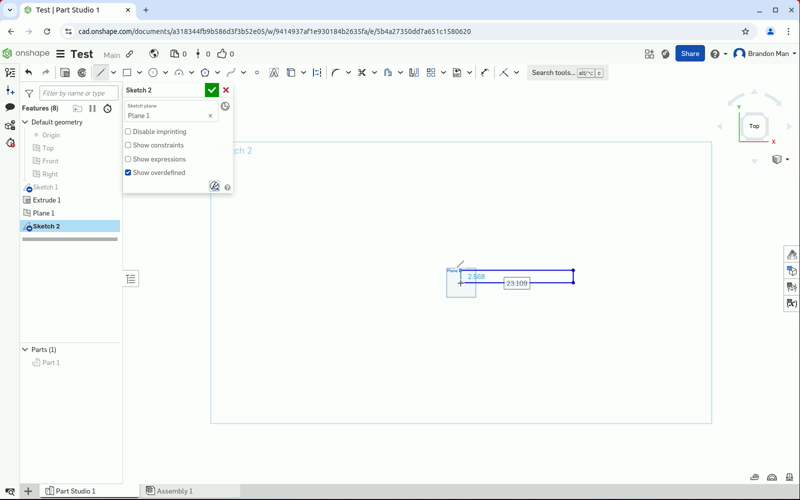
key_up(shift)
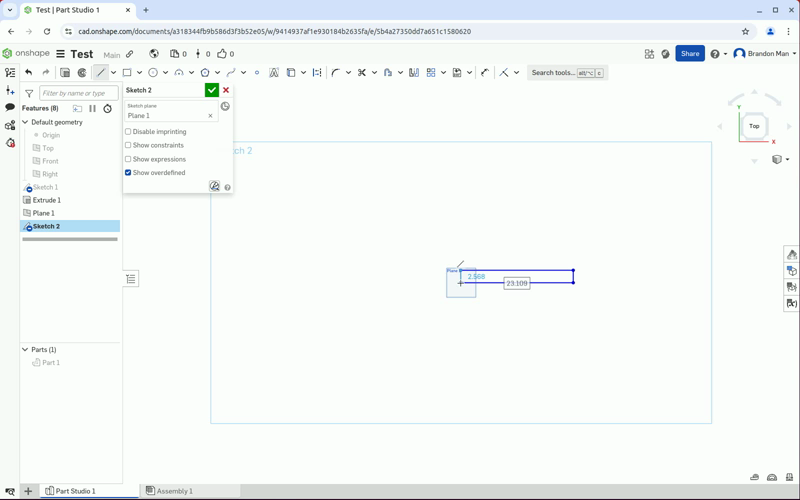
click(460, 282)
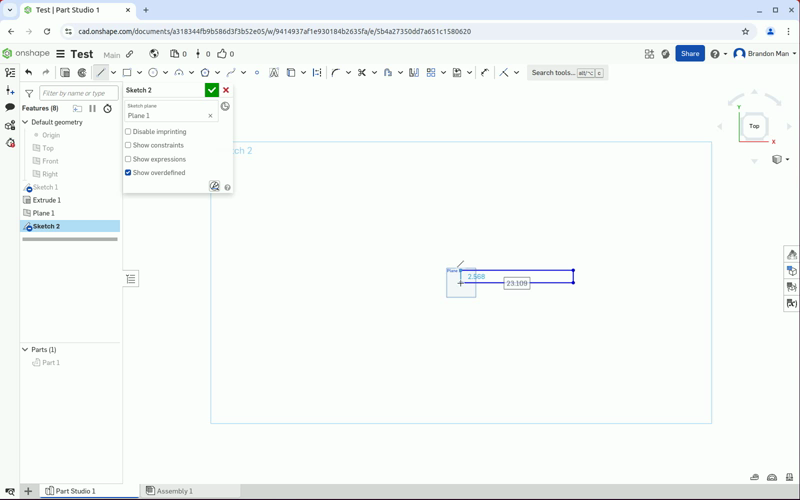
key(esc)
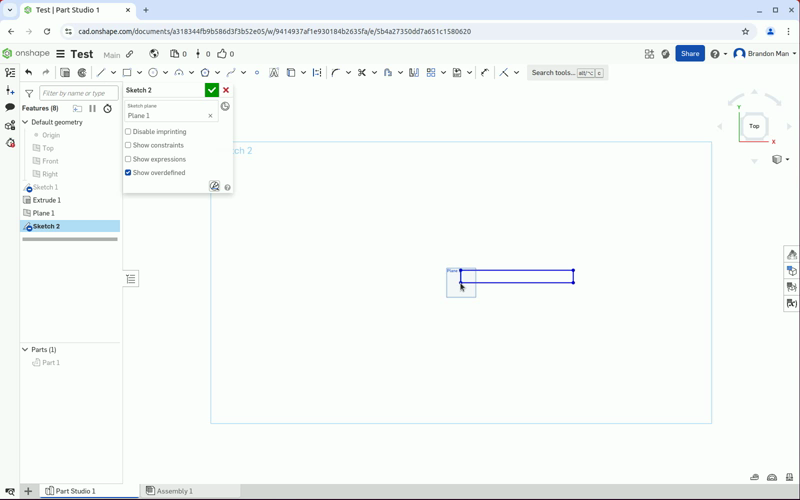
mouse_move(500, 279)
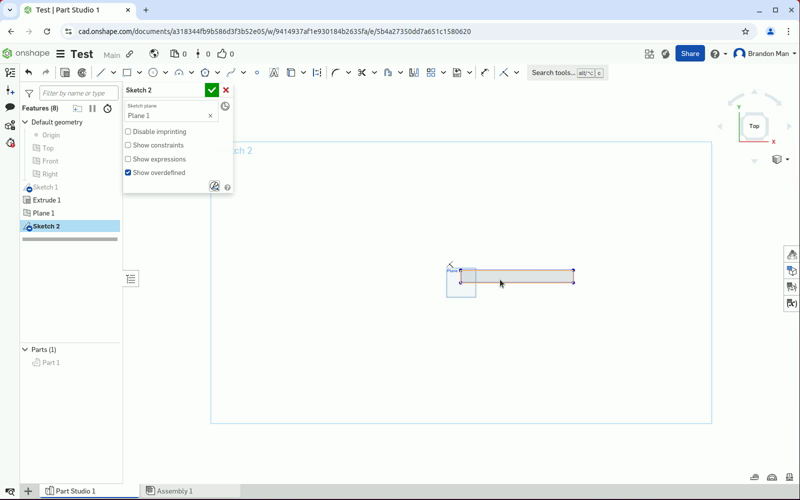
scroll(6)
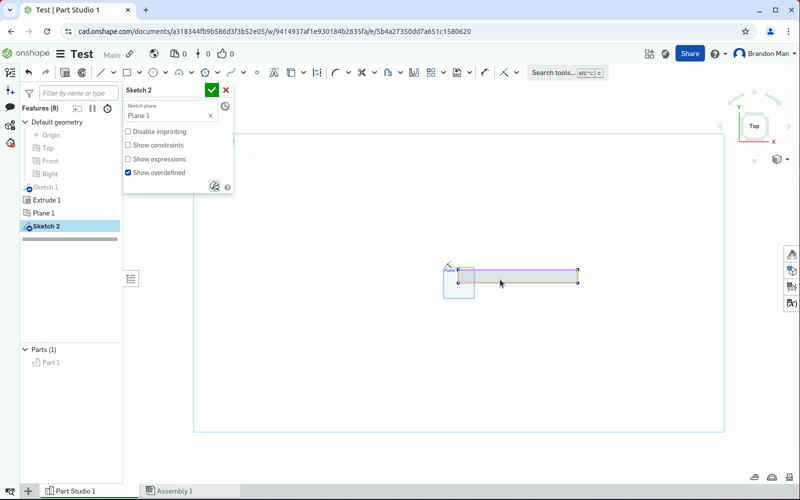
scroll(6)
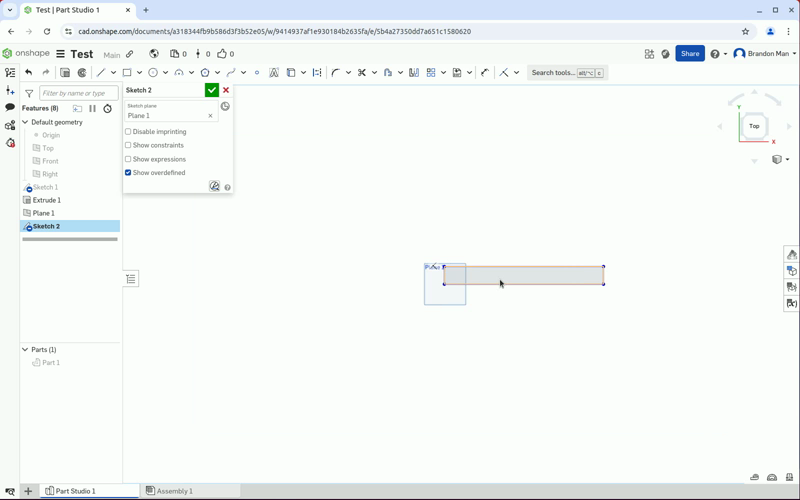
scroll(6)
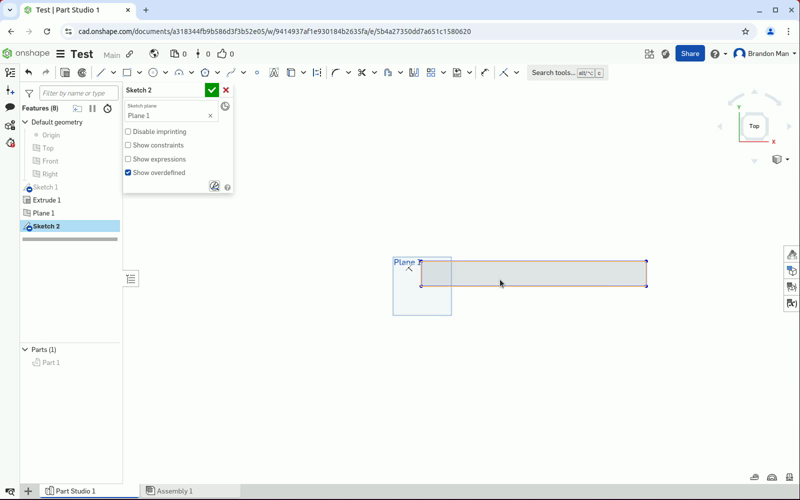
scroll(6)
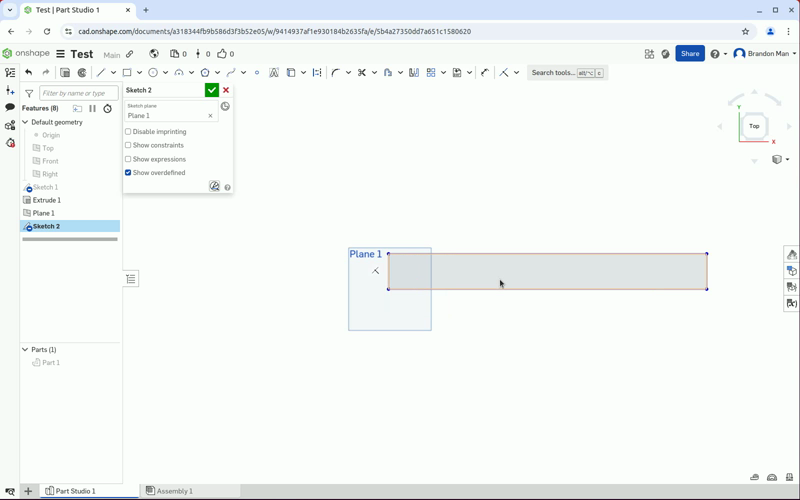
scroll(6)
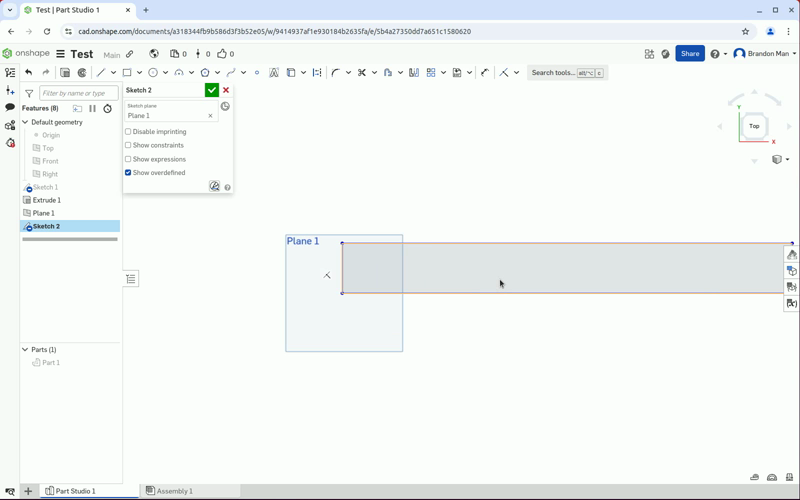
scroll(6)
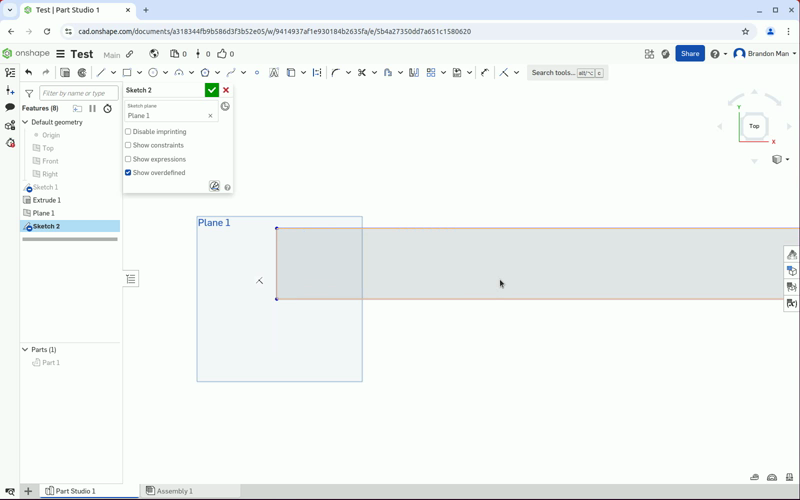
scroll(6)
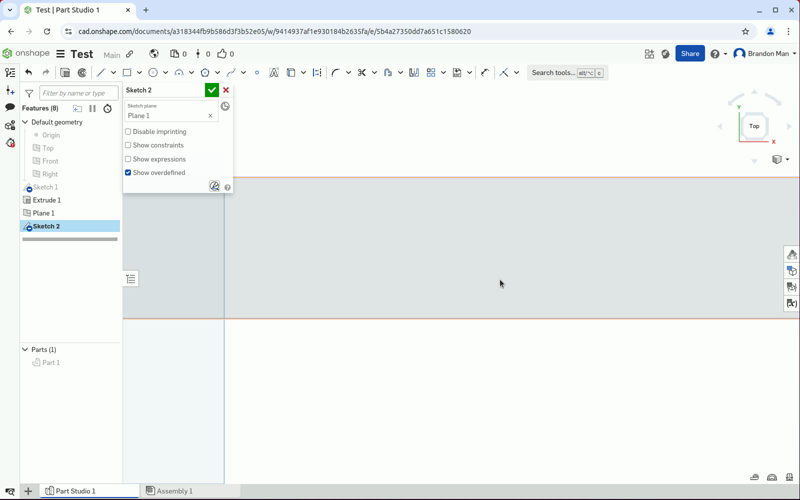
click(500, 279)
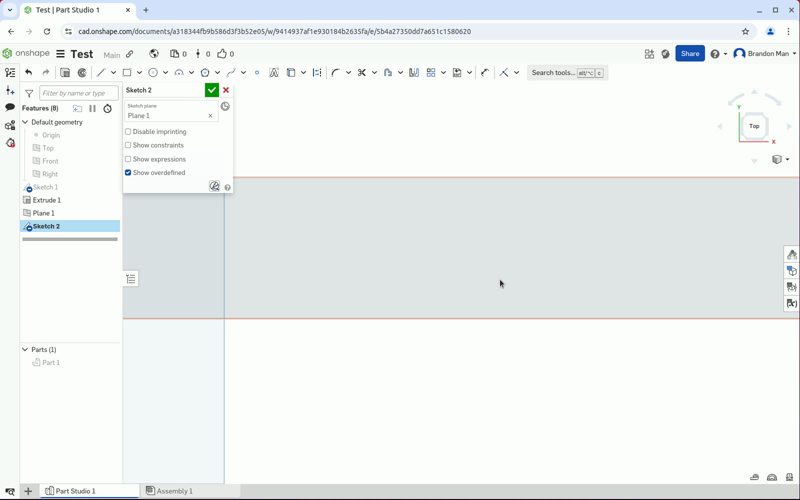
scroll(-6)
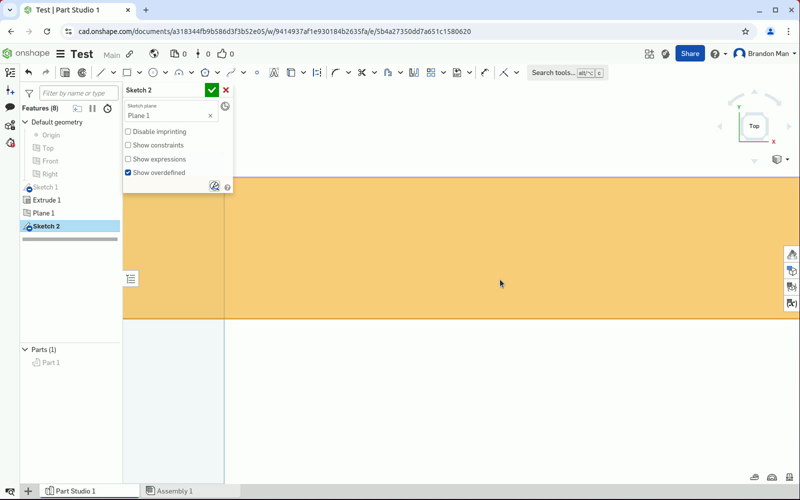
scroll(-6)
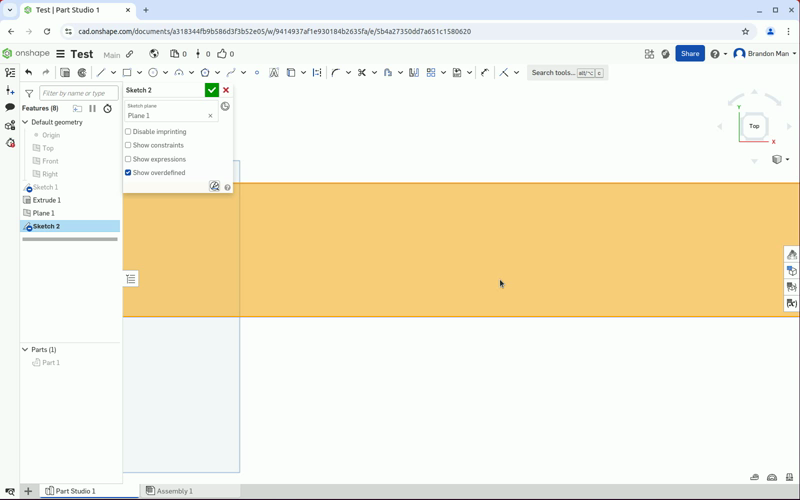
scroll(-6)
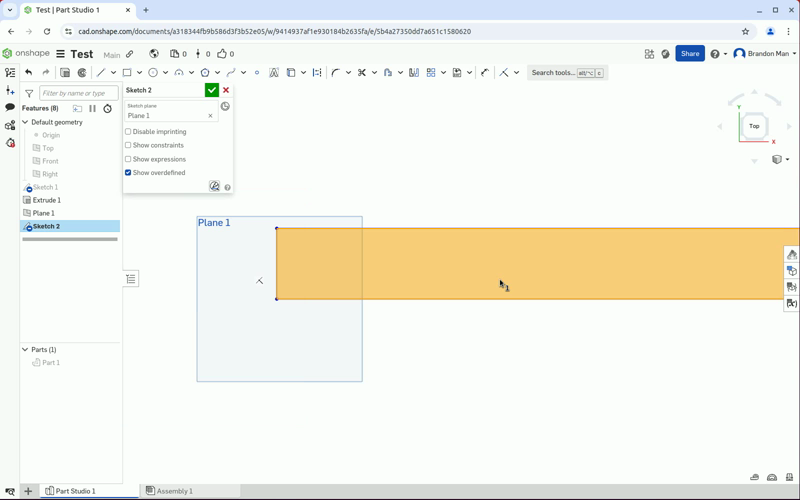
scroll(-6)
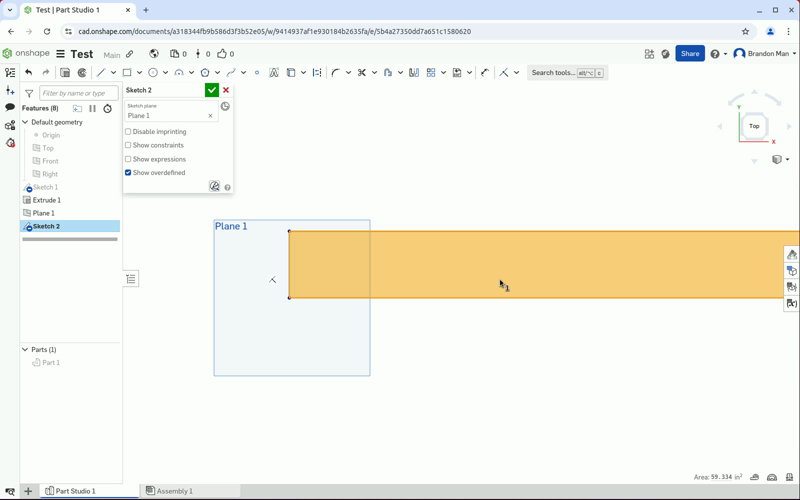
scroll(-6)
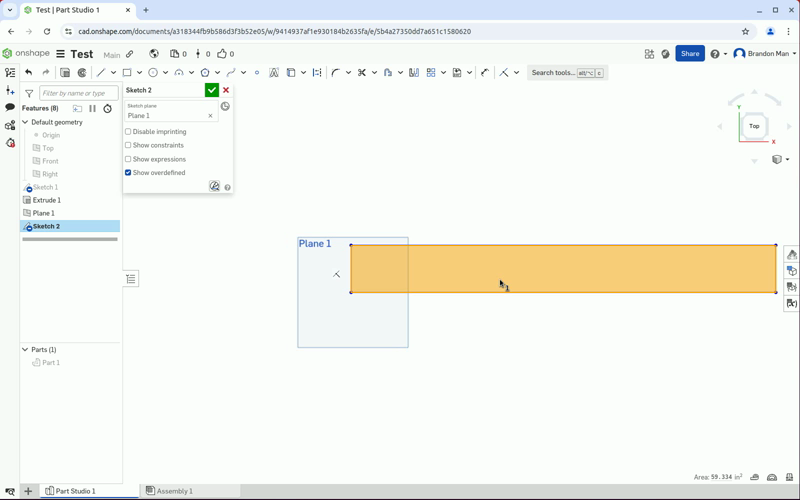
scroll(-6)
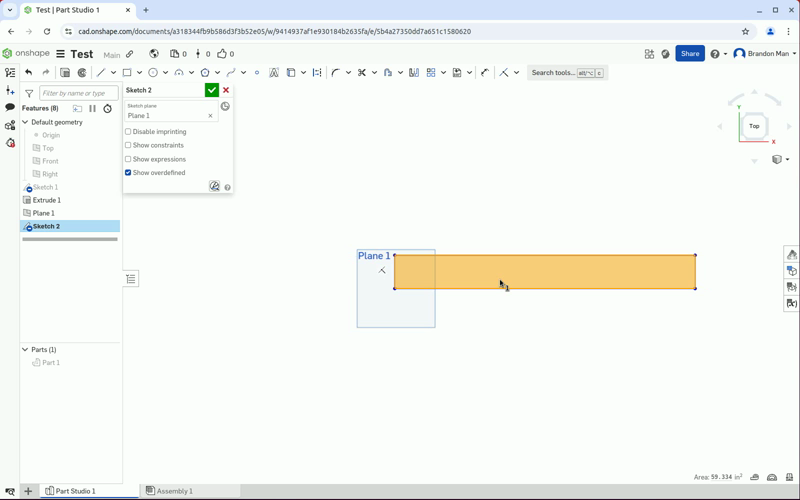
scroll(-6)
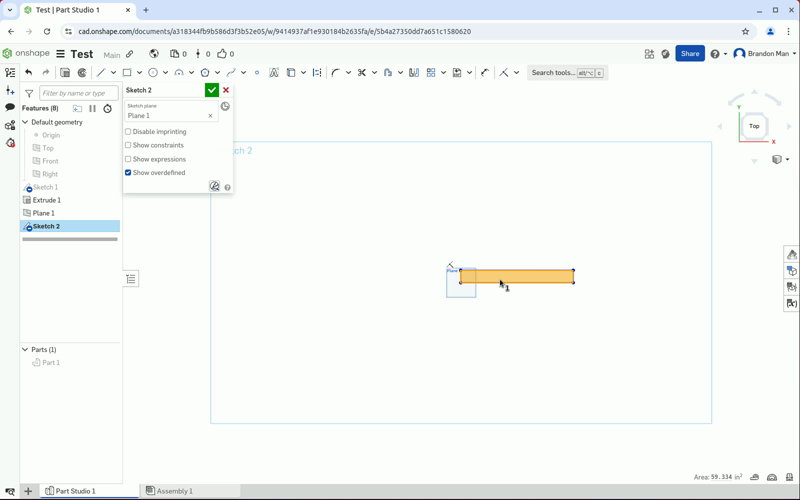
mouse_move(73, 352)
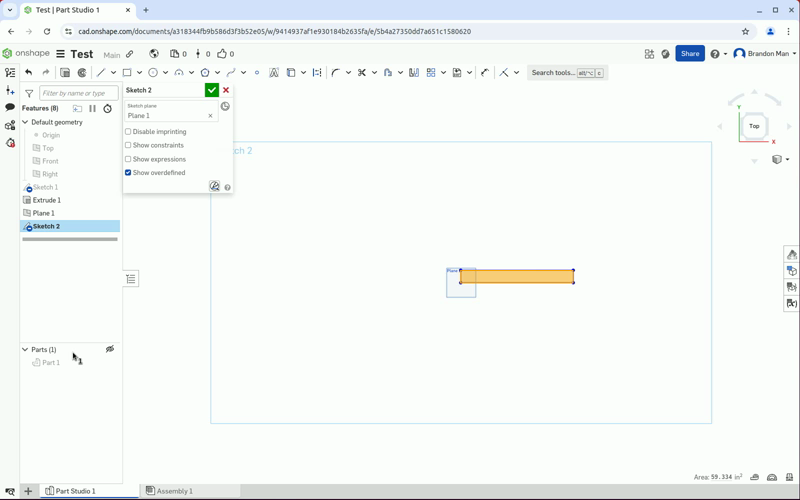
key(shift+y)
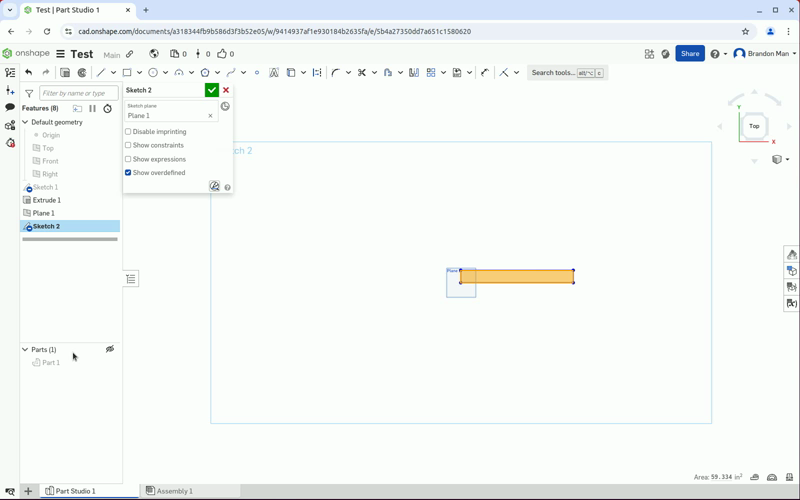
key(shift+e)
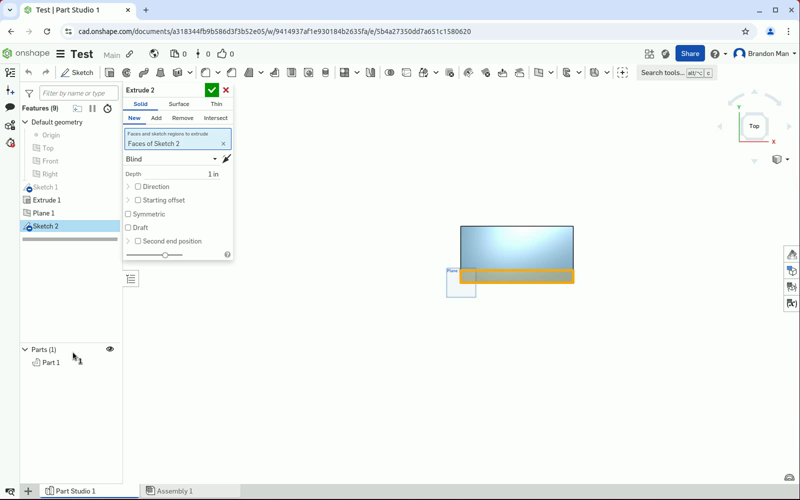
mouse_move(143, 106)
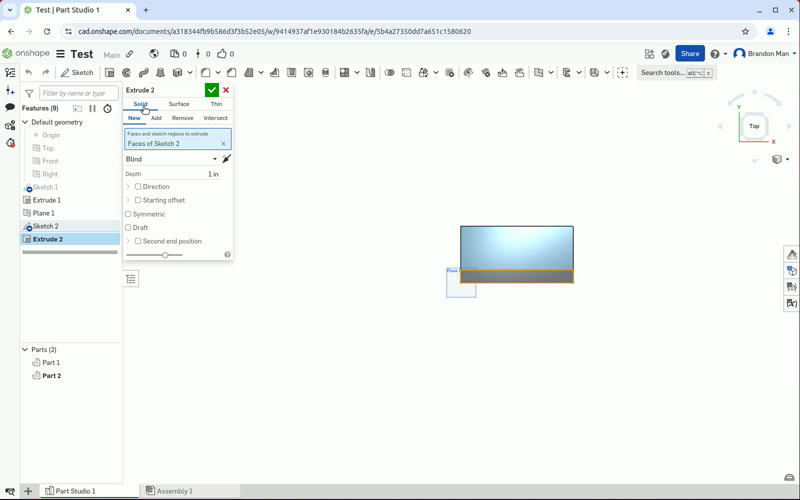
click(143, 106)
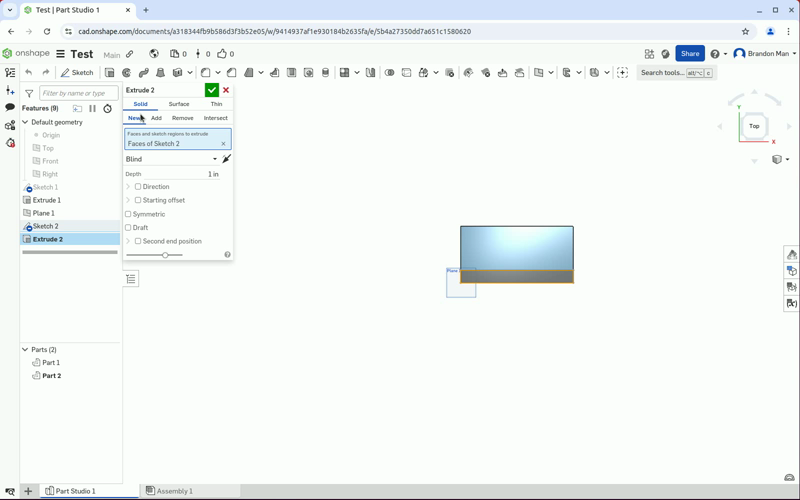
mouse_move(137, 120)
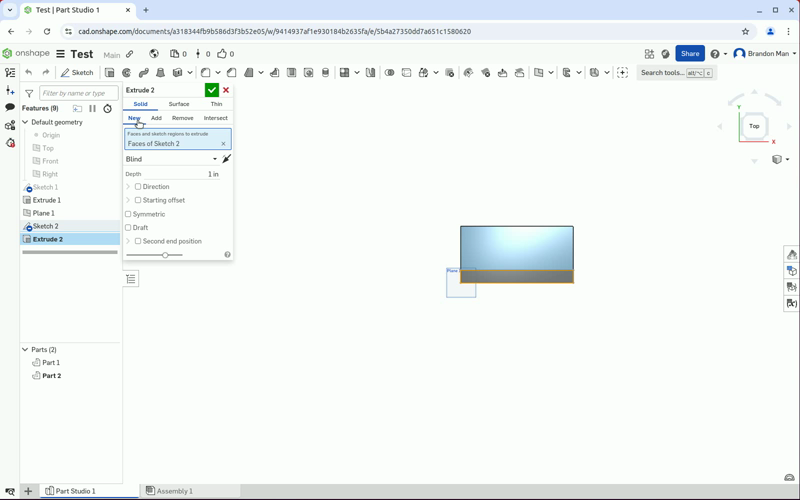
click(137, 120)
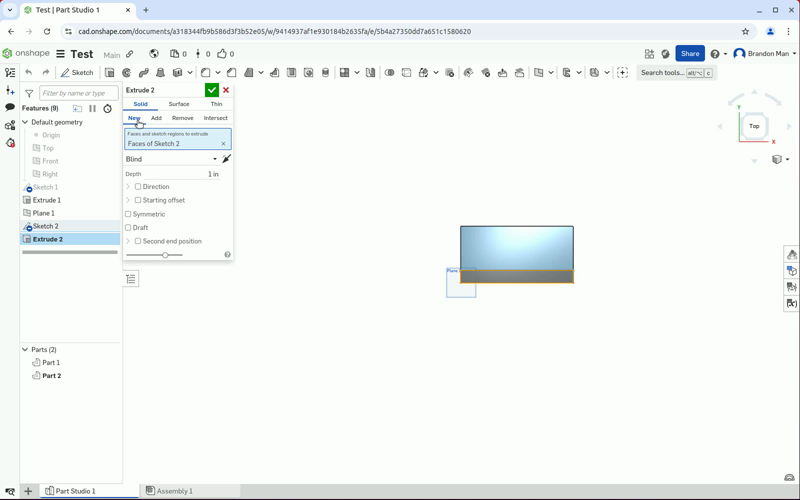
key(tab, 4)
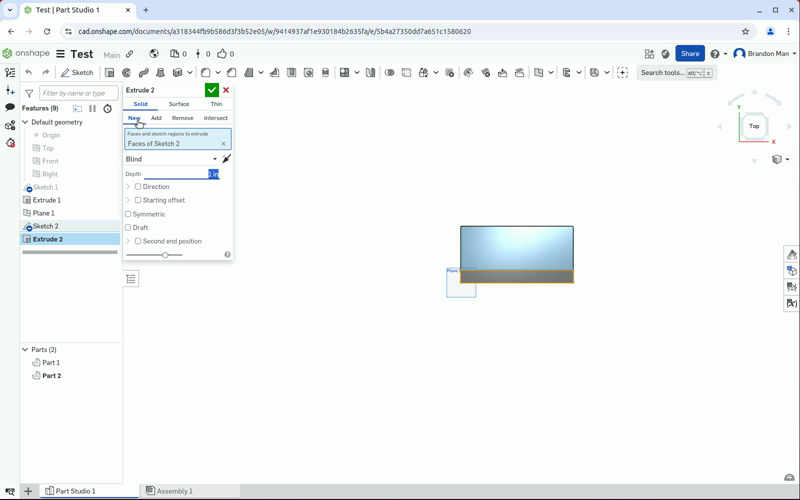
text(0.481)
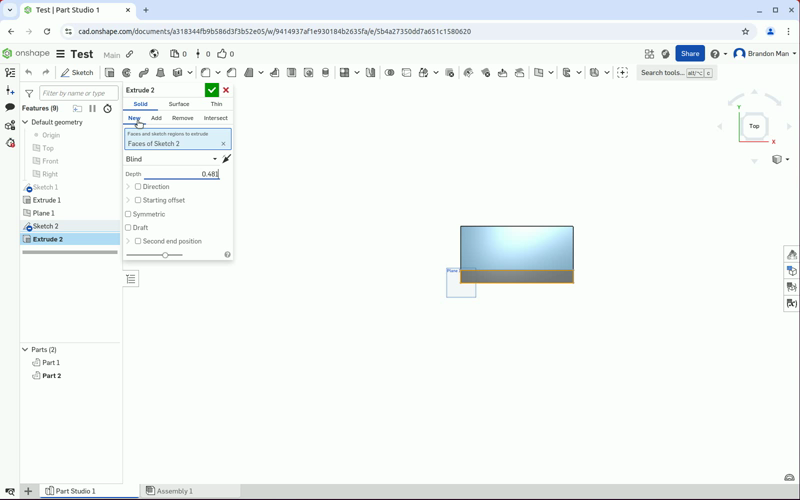
key(enter)
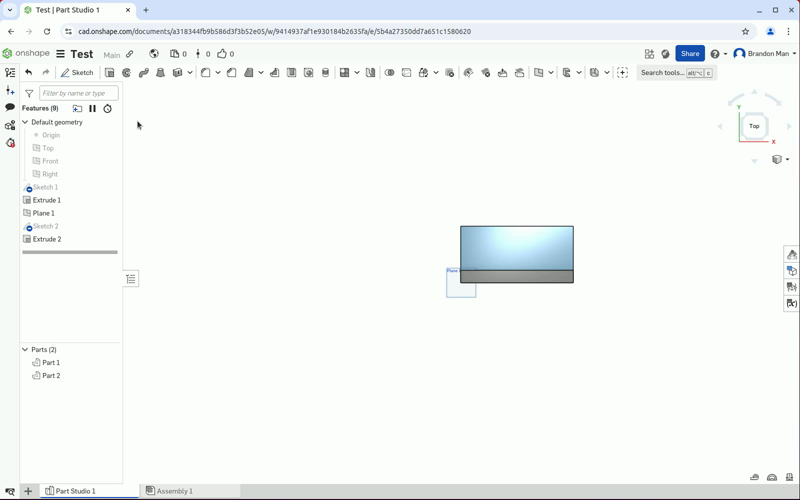
key(shift+h)
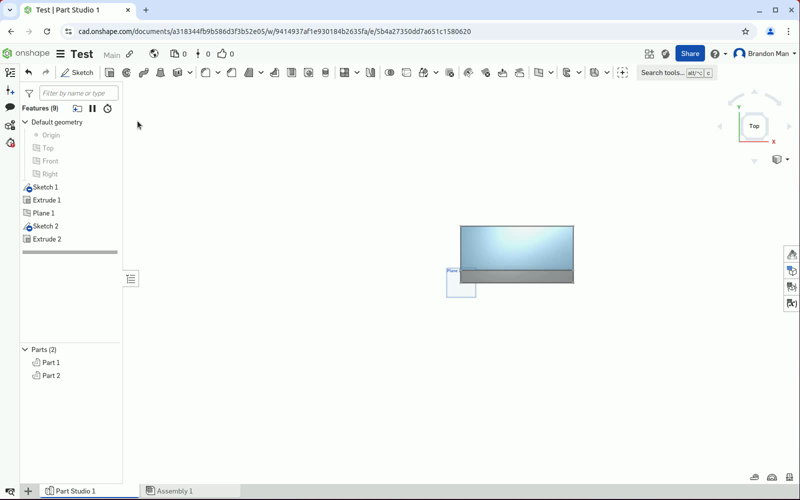
key(shift+h)
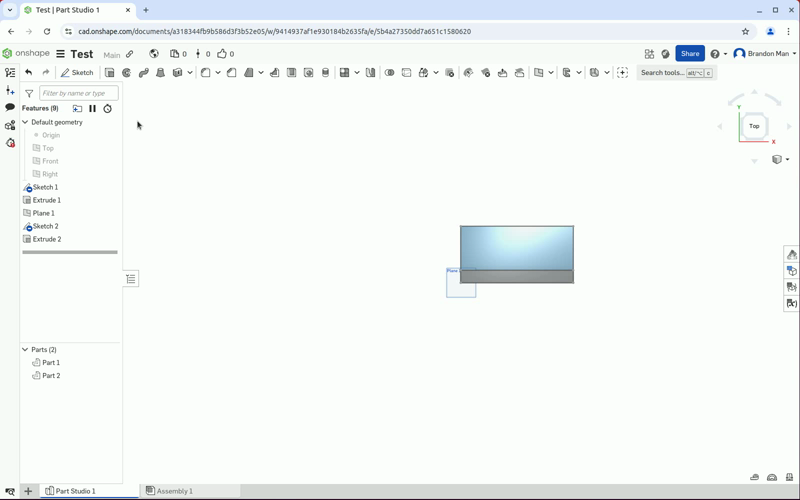
key(shift+7)
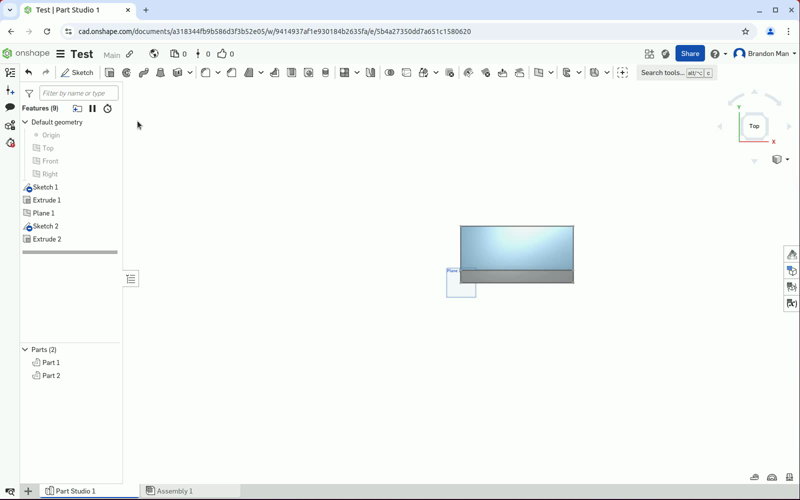
key(up, 3)
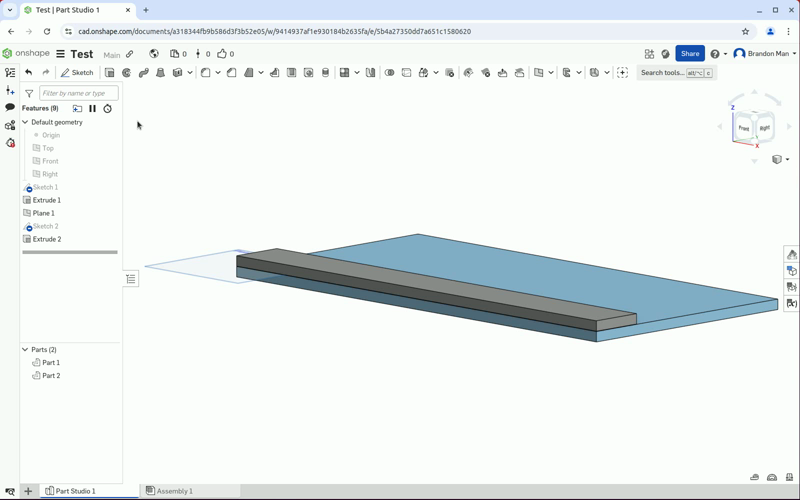
key(left, 3)
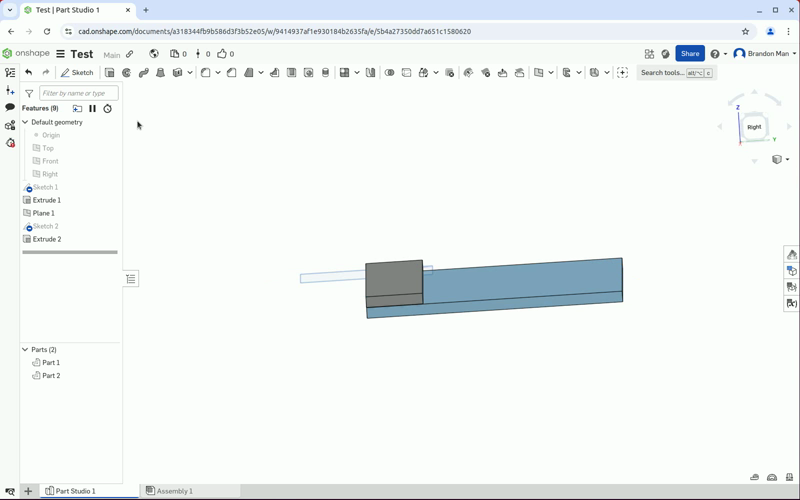
key(right, 3)
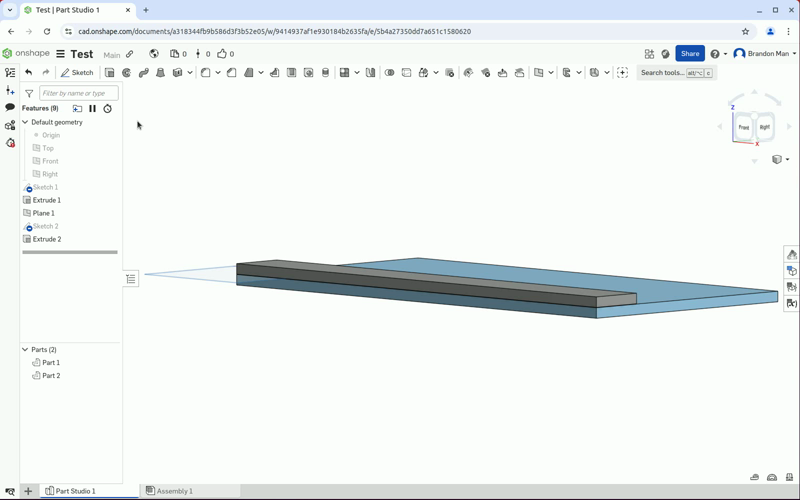
key(down, 3)
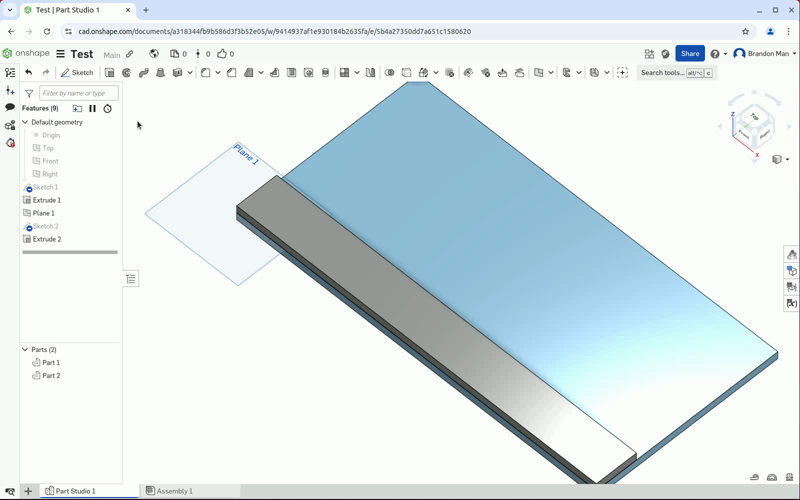
mouse_move(73, 189)
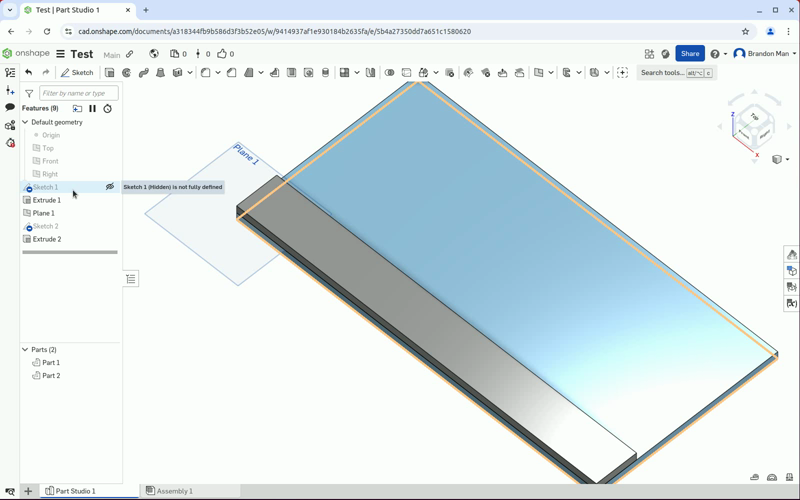
click(73, 189)